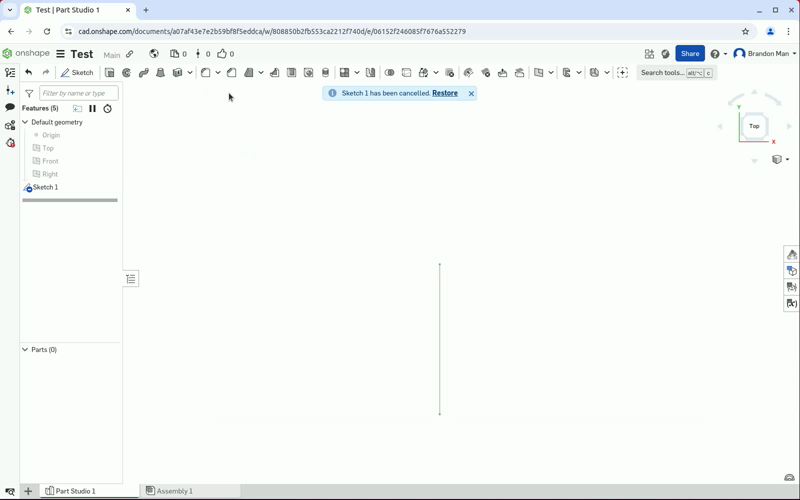
key(shift+h)
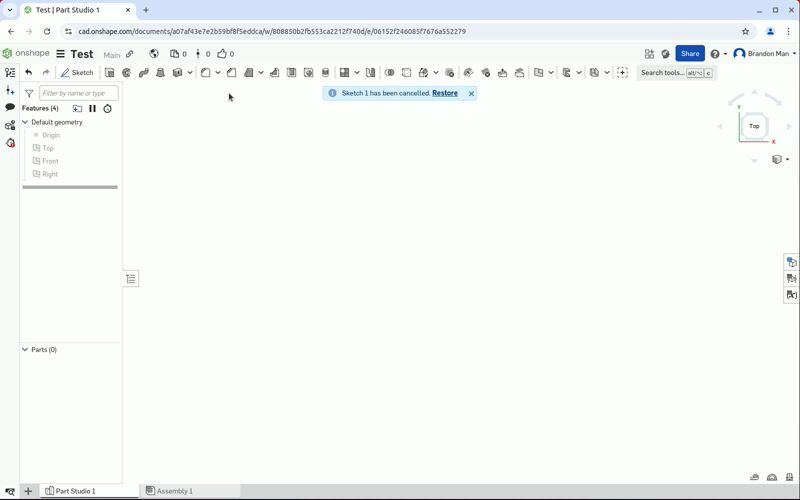
mouse_move(73, 352)
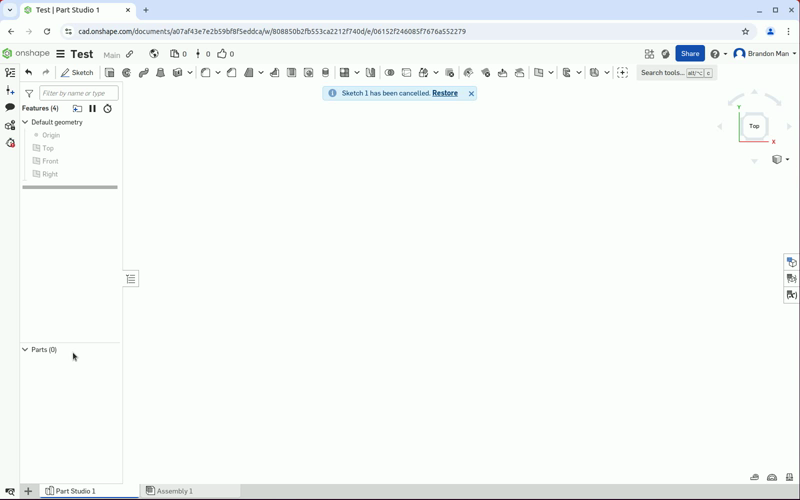
key(y)
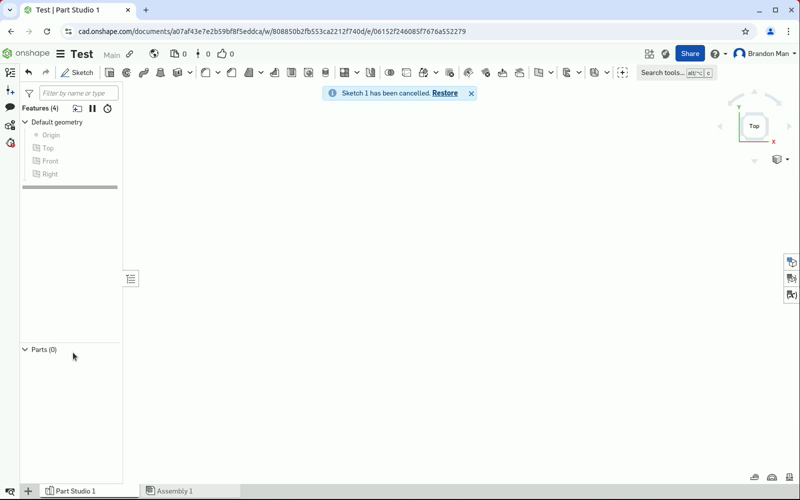
key(shift+p)
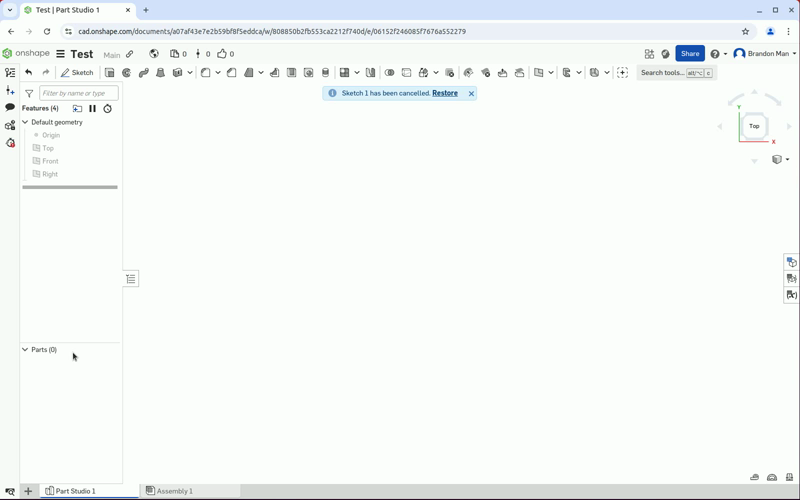
key(space)
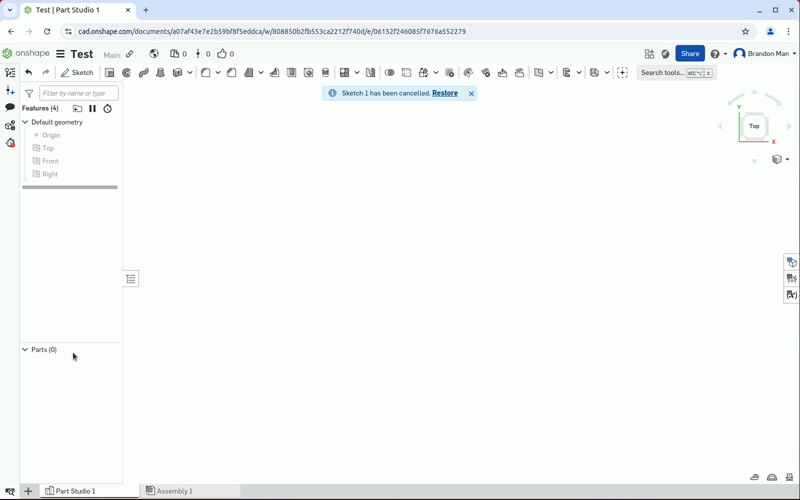
key_down(shift)
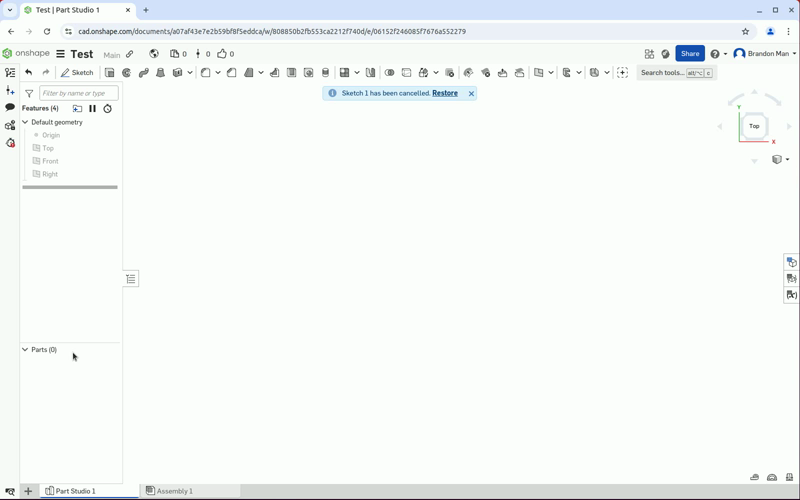
key(up)
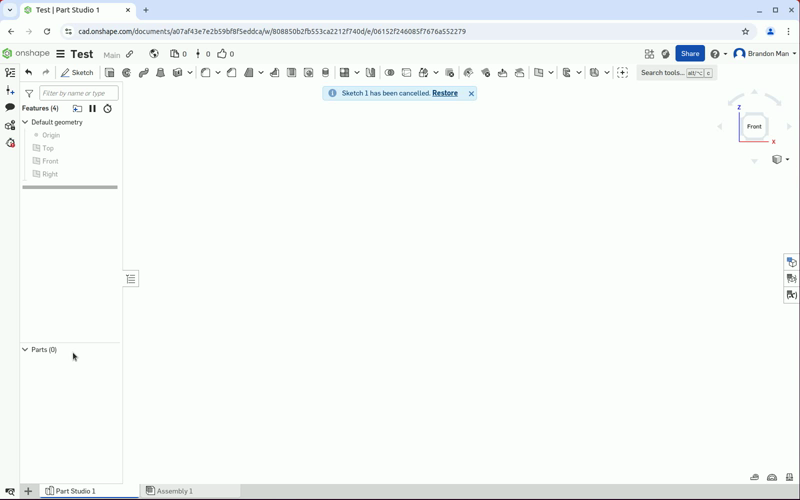
key_up(shift)
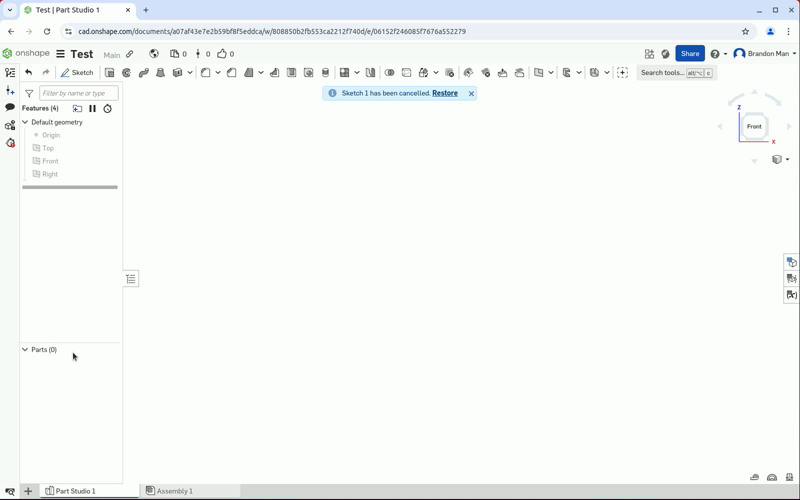
key(space)
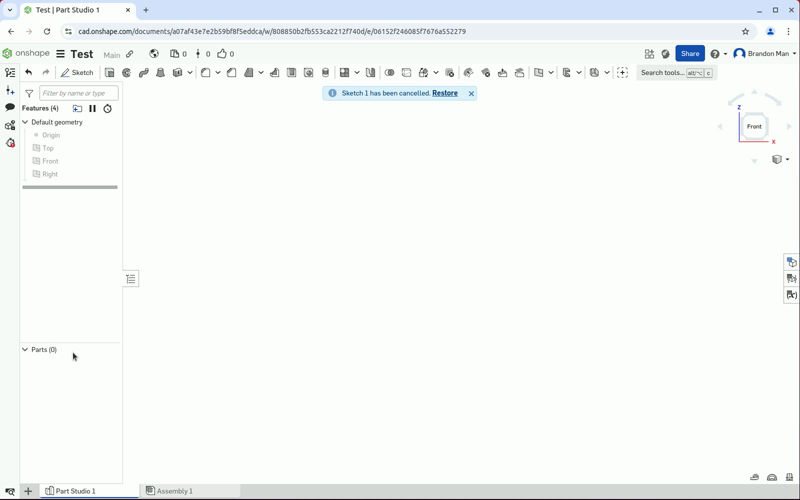
key_down(shift)
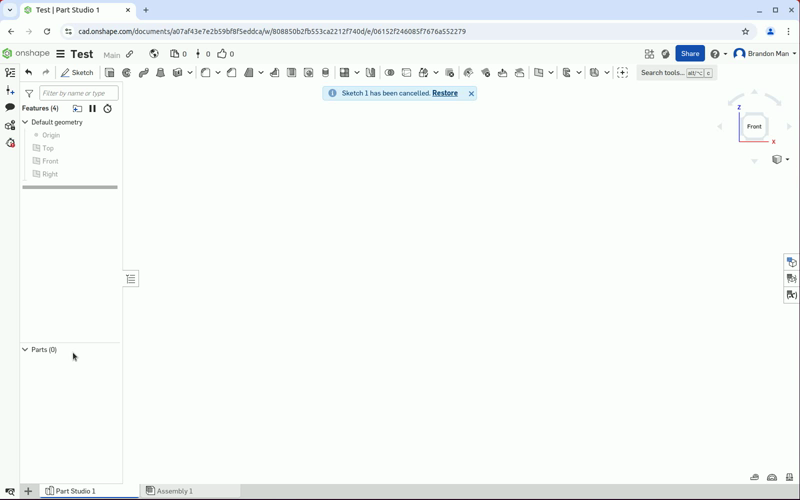
key(left)
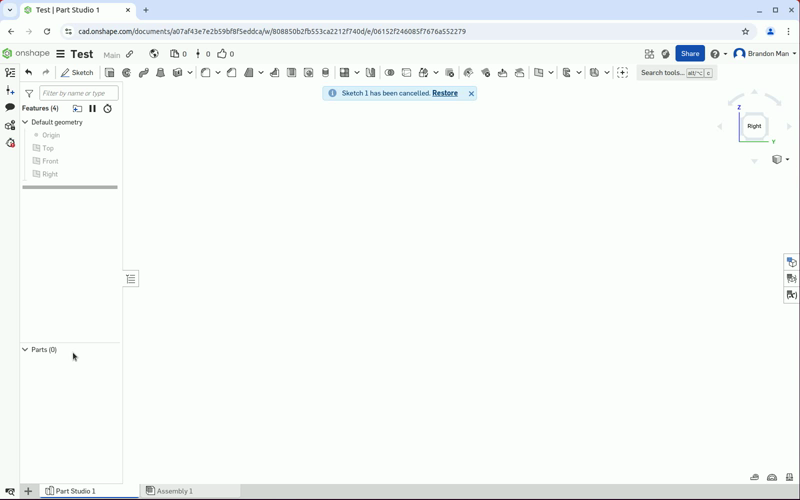
key_up(shift)
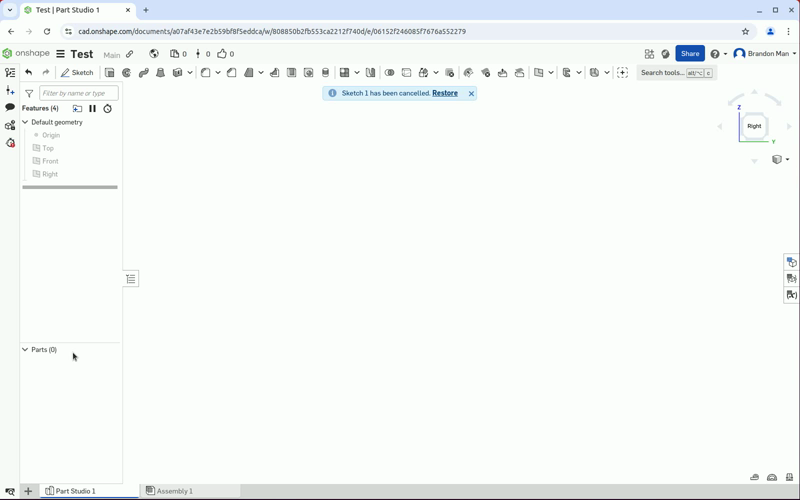
mouse_move(73, 352)
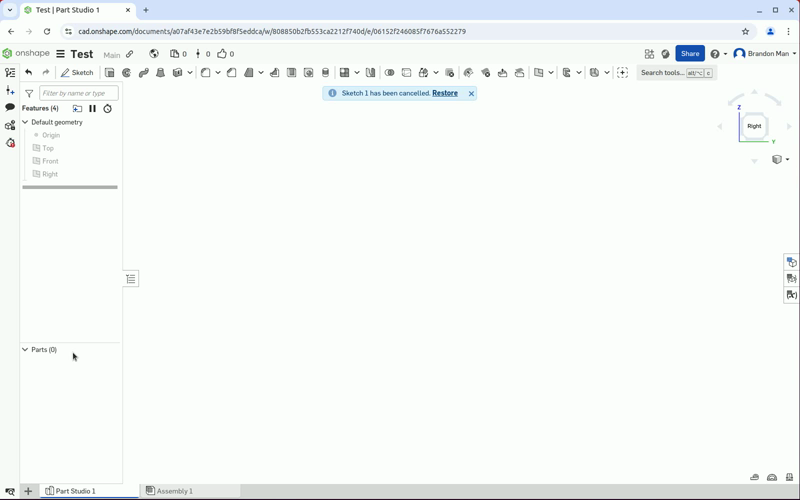
key(shift+y)
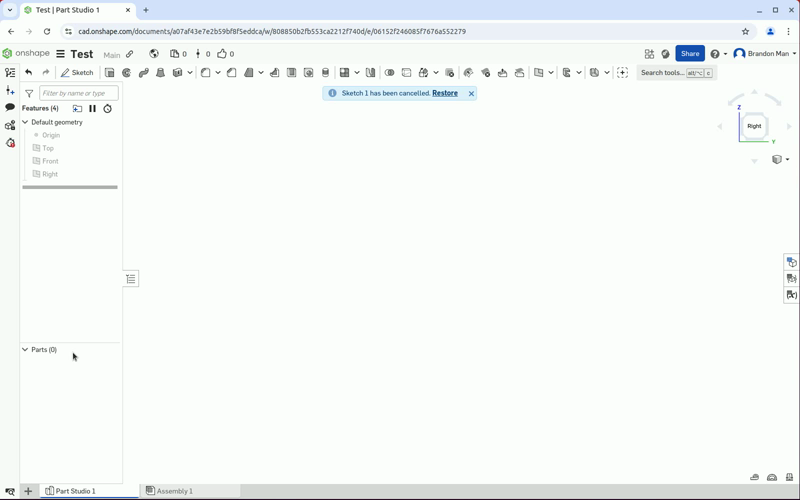
key(shift+s)
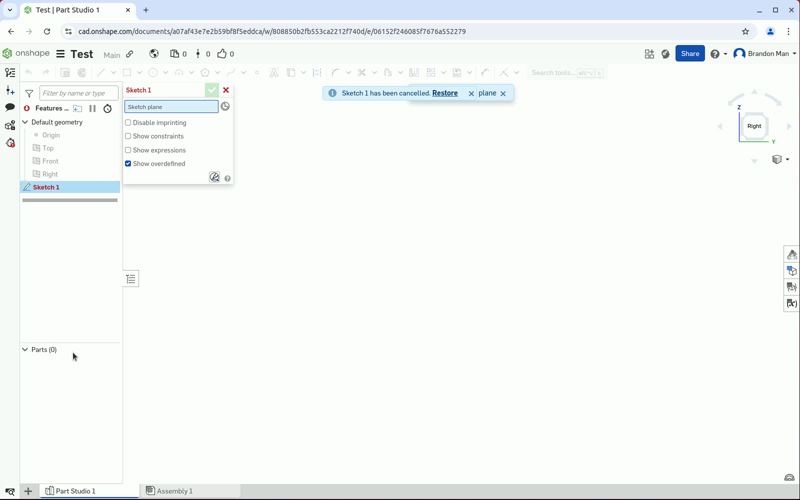
mouse_move(73, 176)
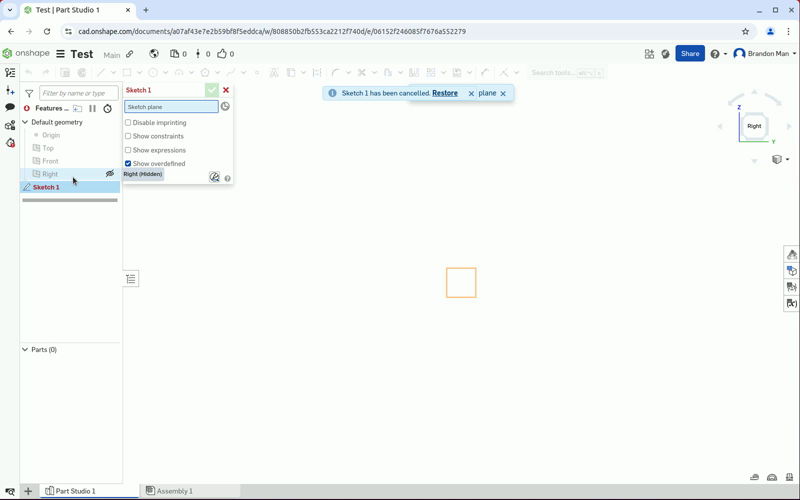
click(73, 176)
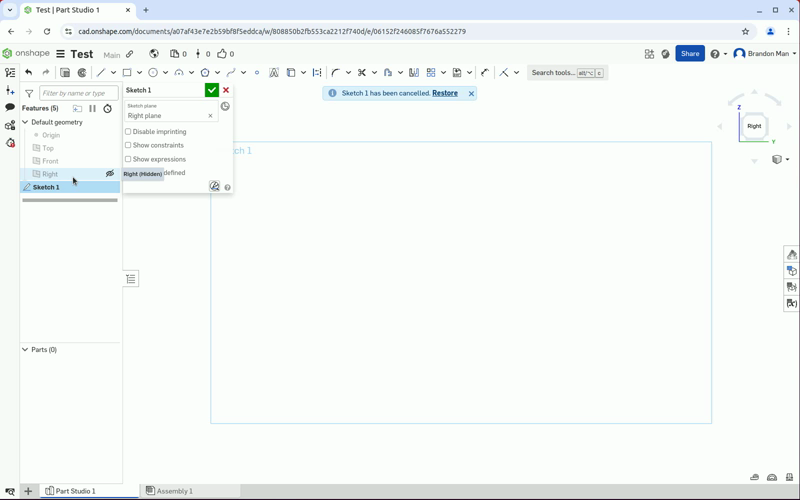
mouse_move(73, 352)
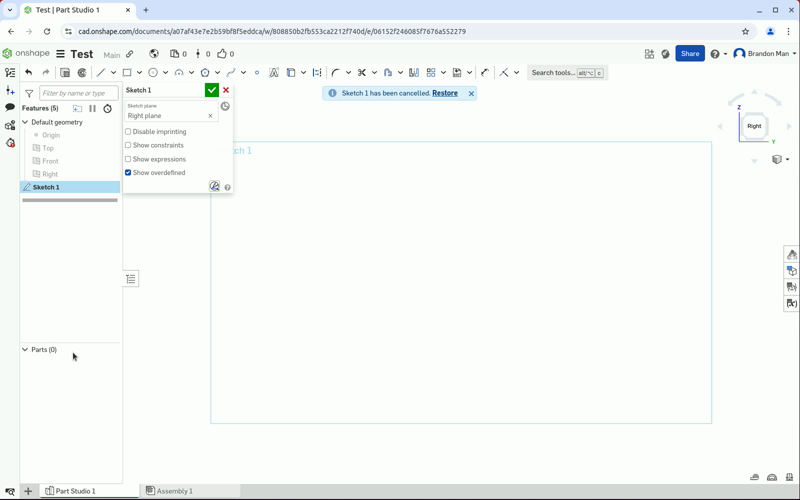
key(y)
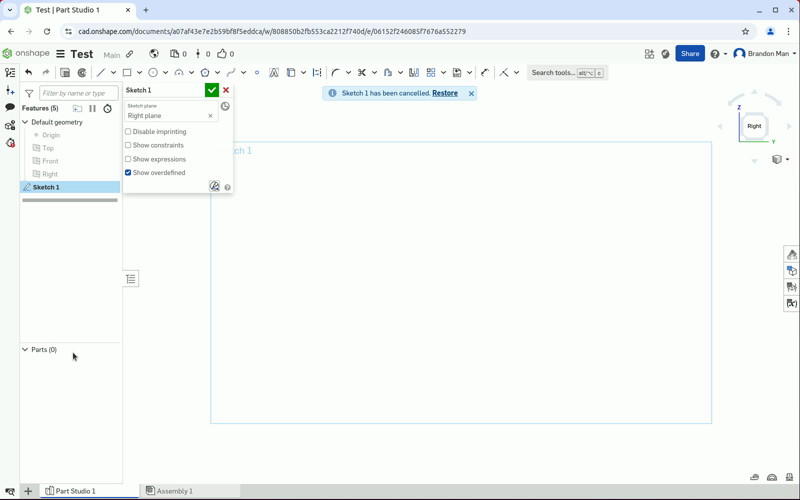
key(a)
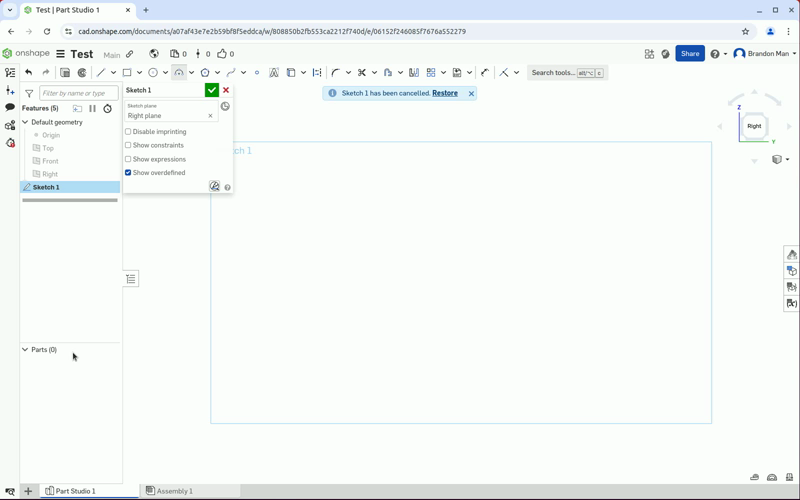
key_down(shift)
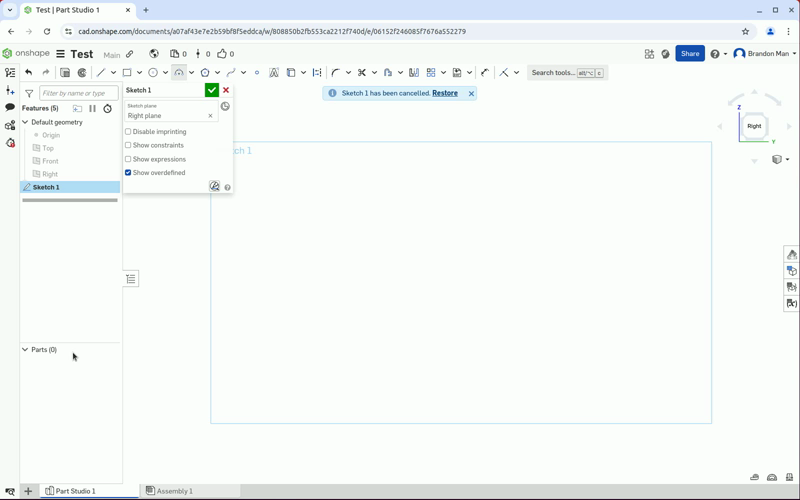
mouse_move(397, 339)
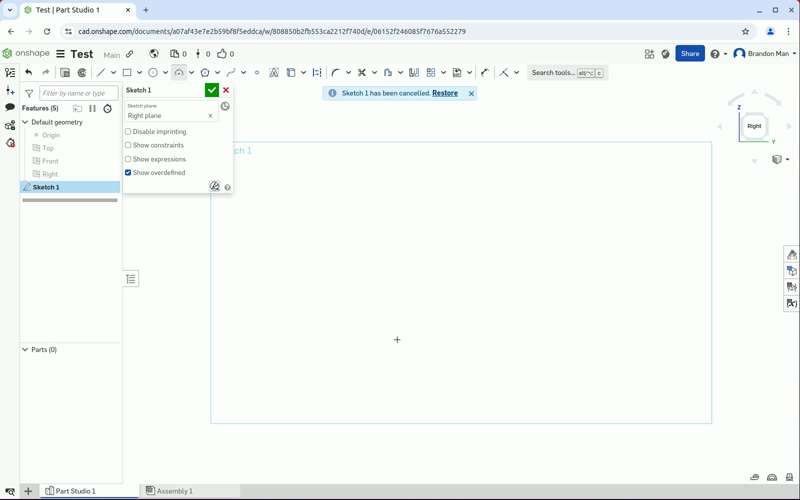
click(397, 339)
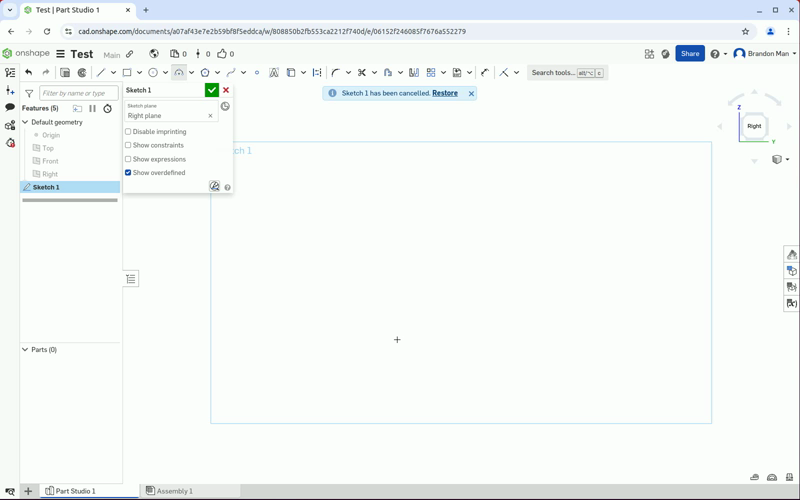
key_up(shift)
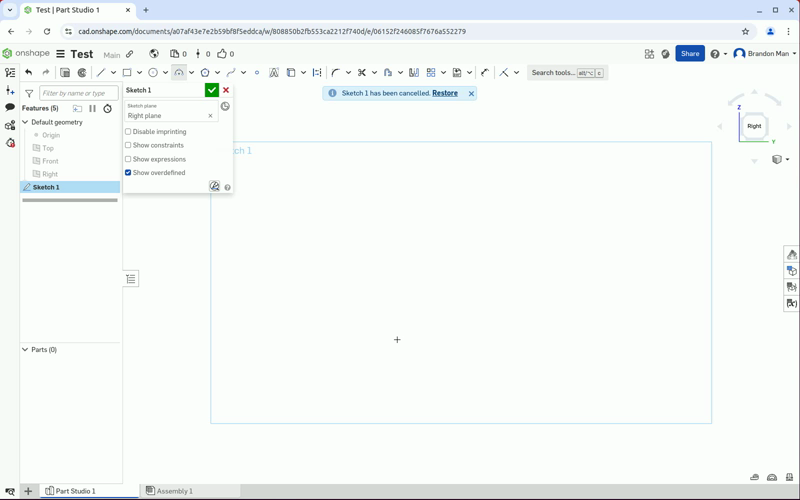
key_down(shift)
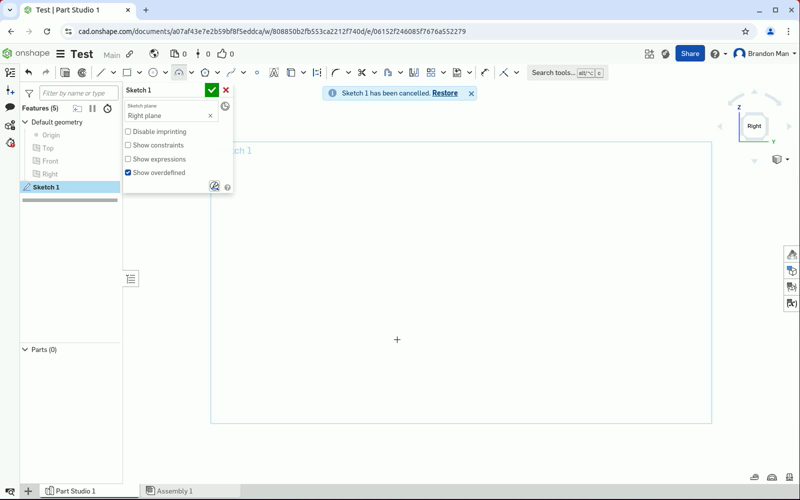
mouse_move(461, 367)
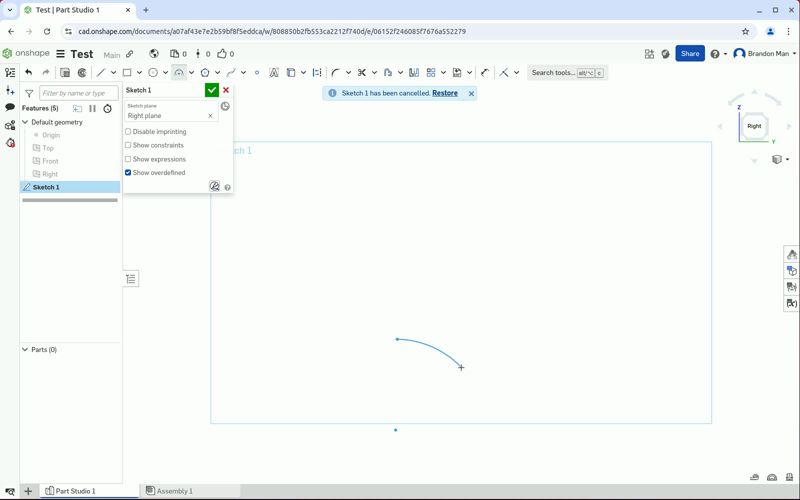
click(461, 367)
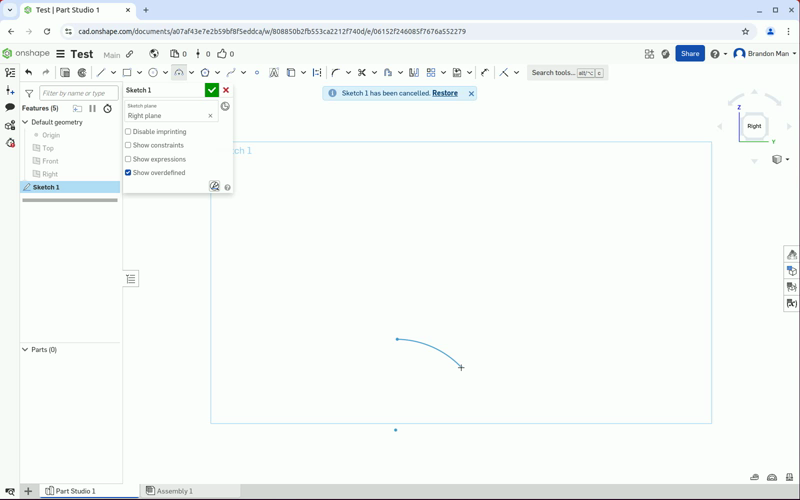
mouse_move(426, 360)
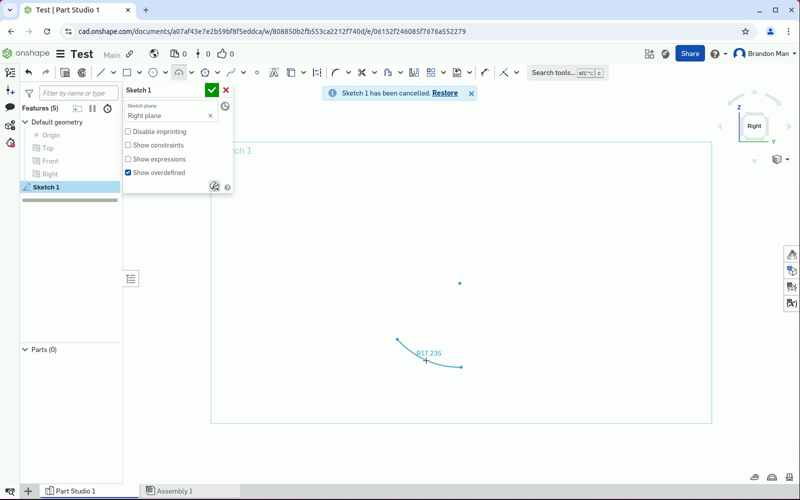
click(426, 360)
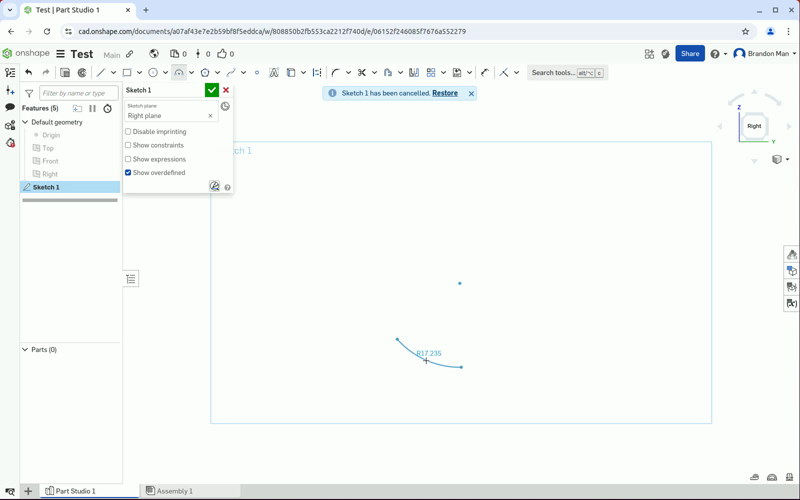
key_up(shift)
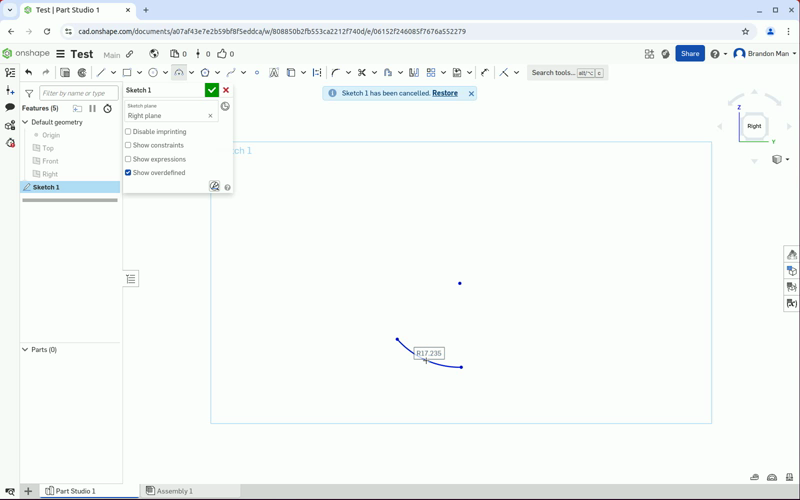
key(esc)
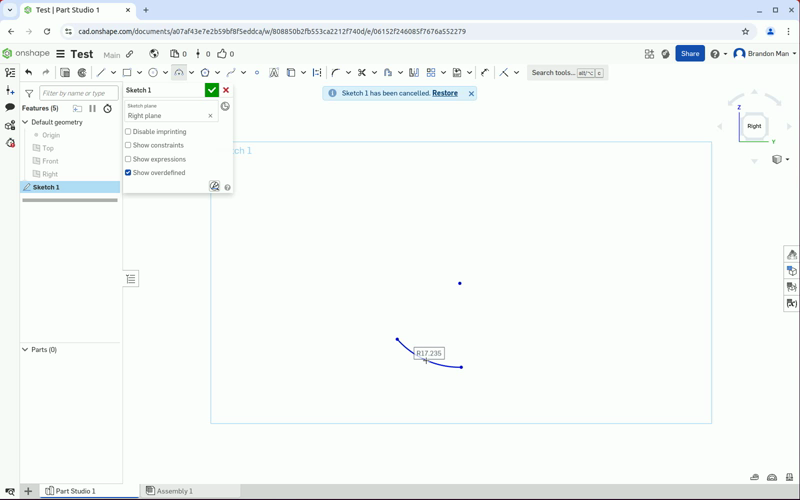
key(l)
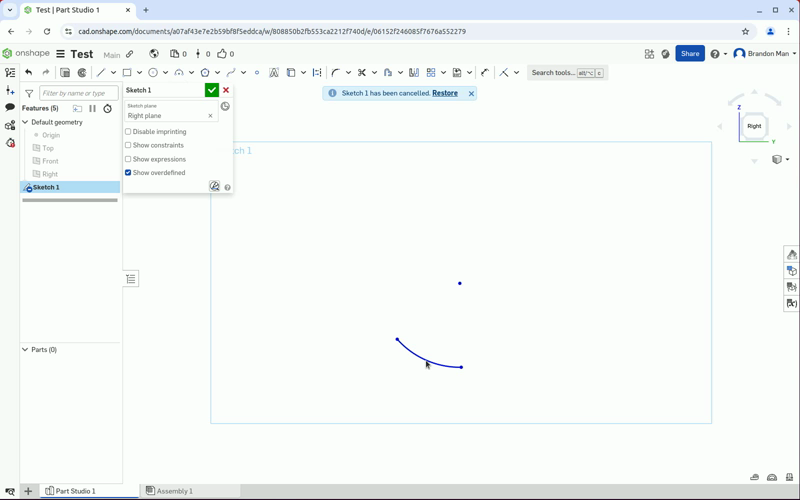
mouse_move(461, 367)
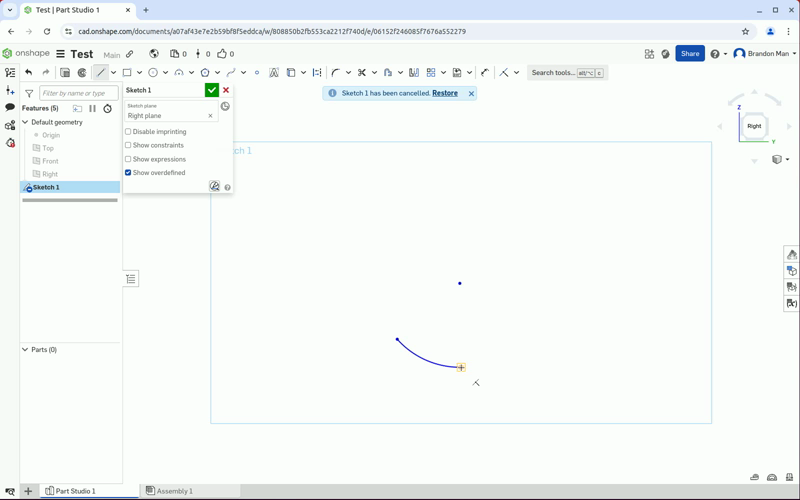
click(461, 367)
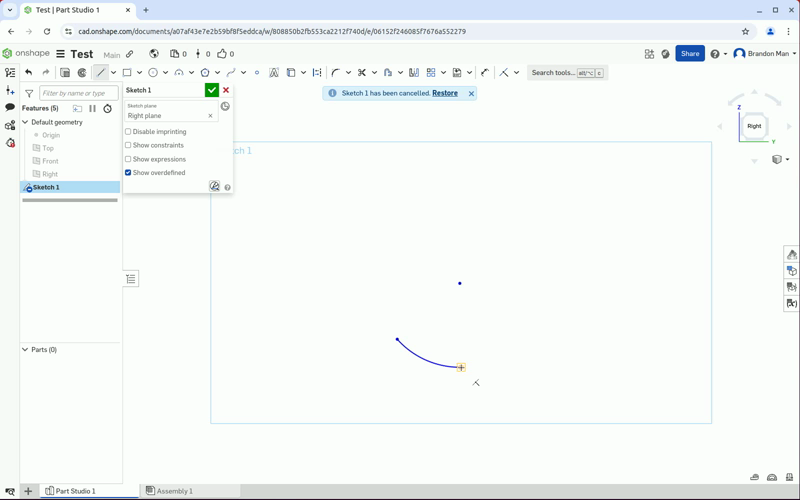
key_down(shift)
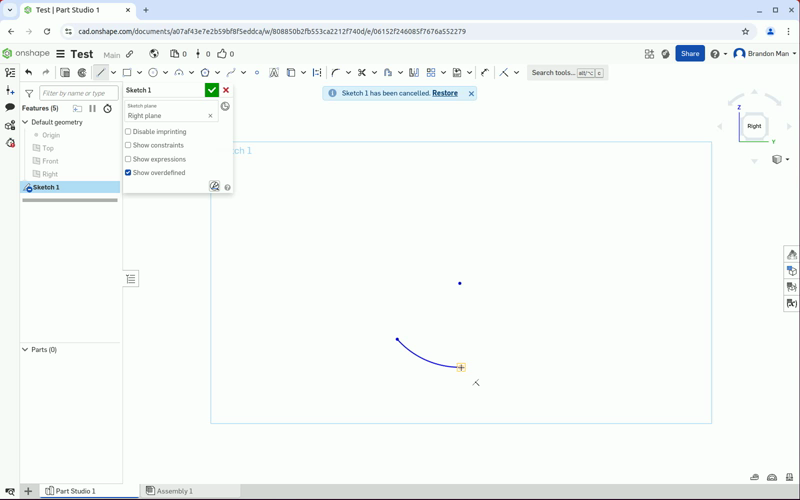
mouse_move(491, 367)
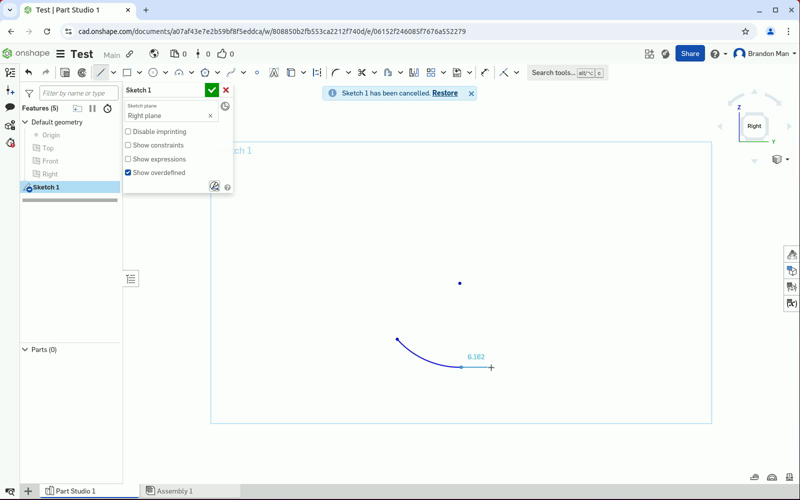
mouse_move(461, 311)
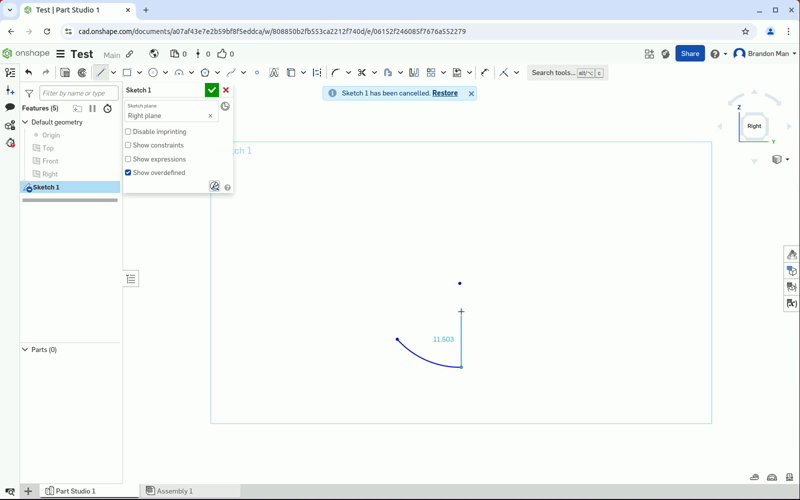
click(461, 311)
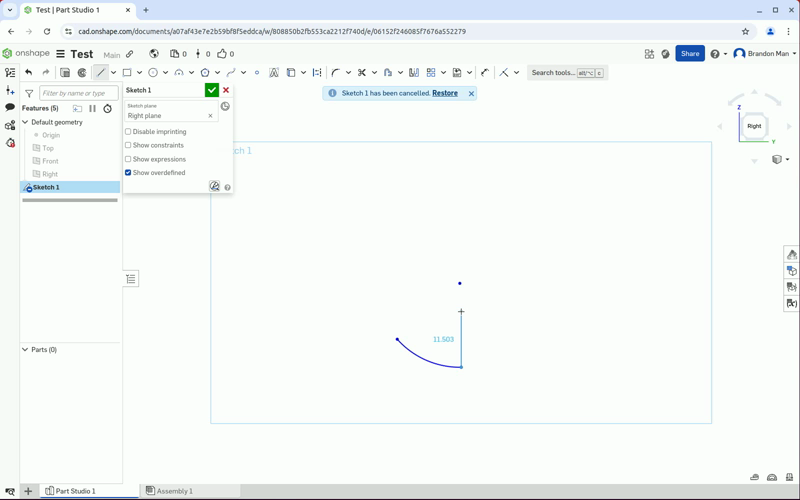
key_up(shift)
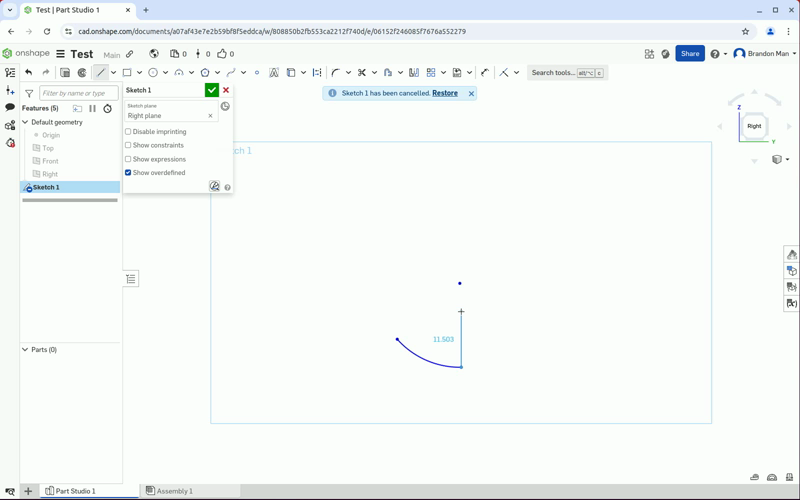
key(esc)
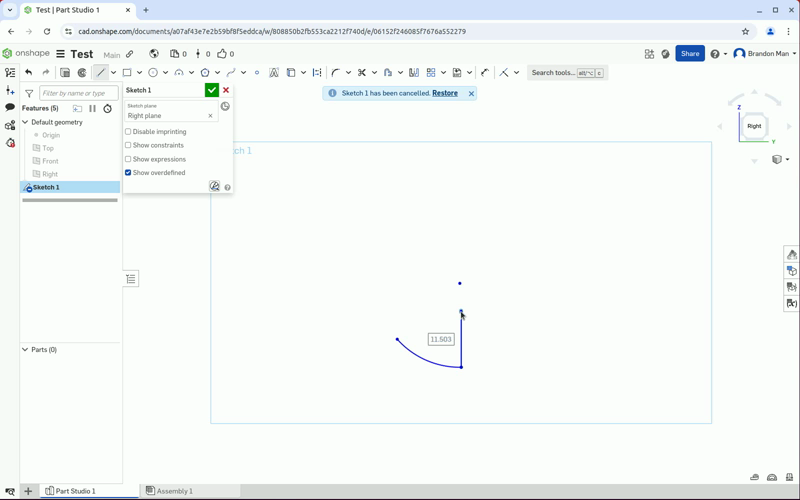
key(a)
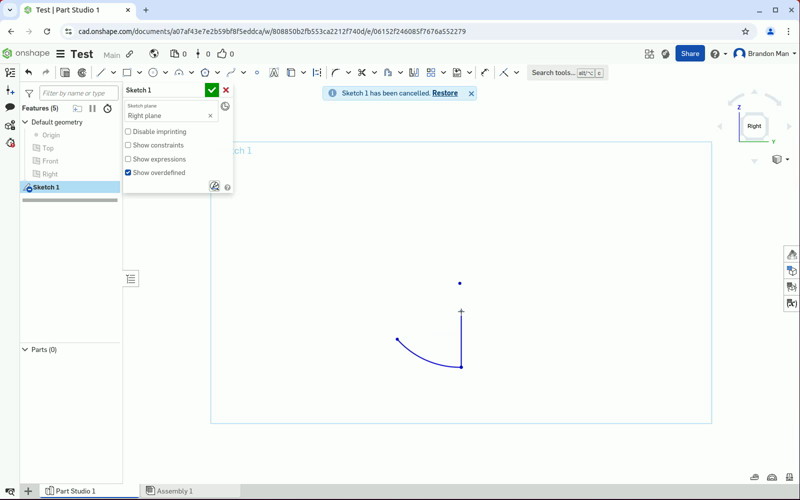
mouse_move(461, 311)
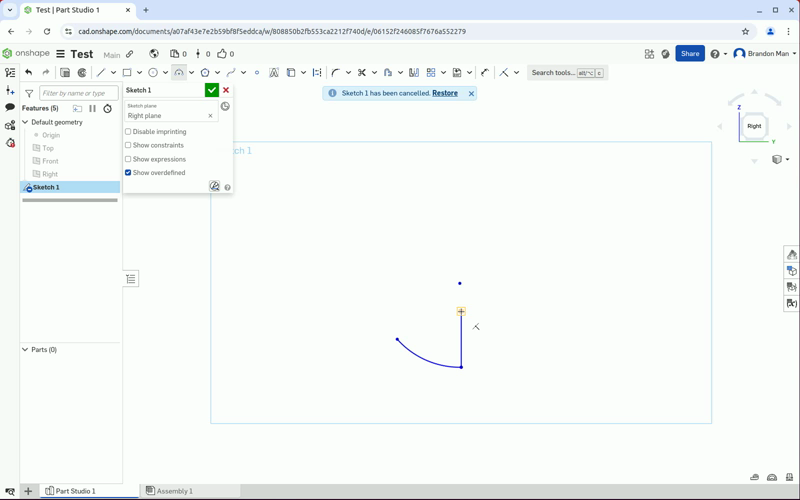
click(461, 311)
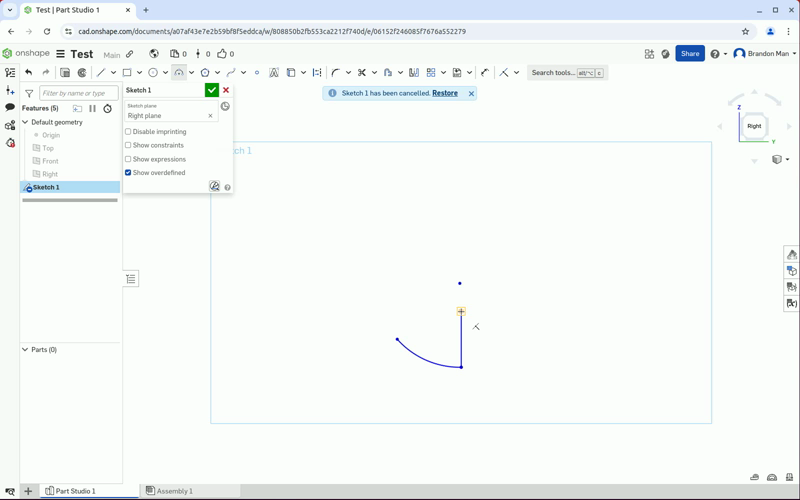
key_down(shift)
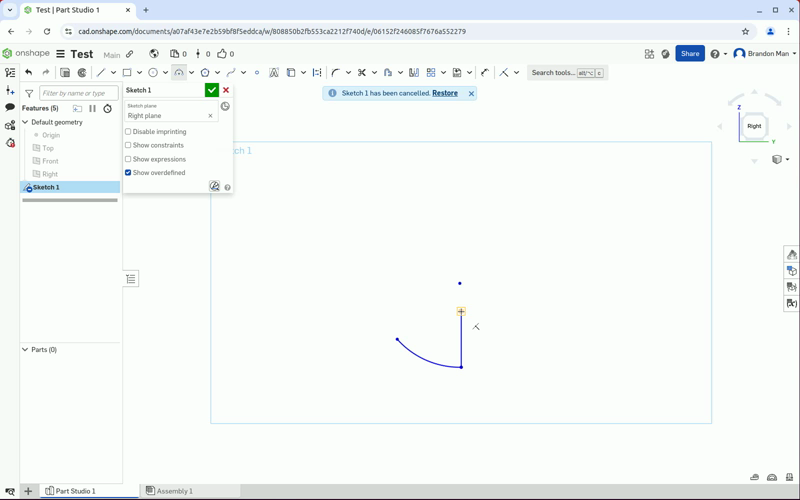
mouse_move(433, 282)
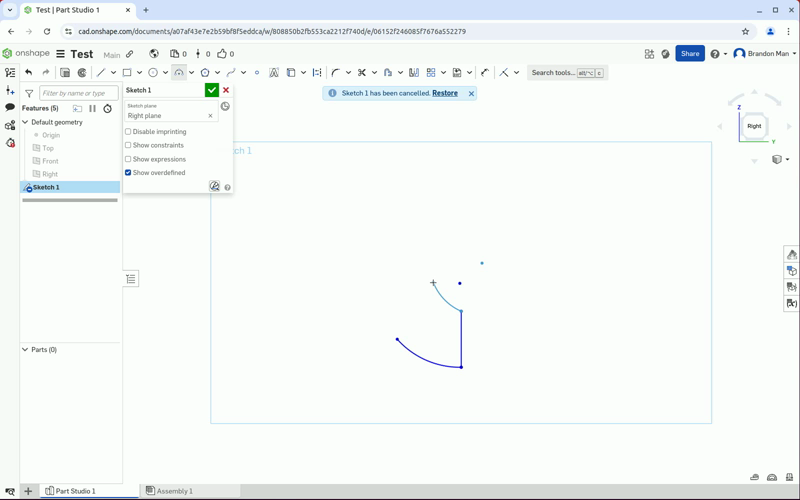
click(433, 282)
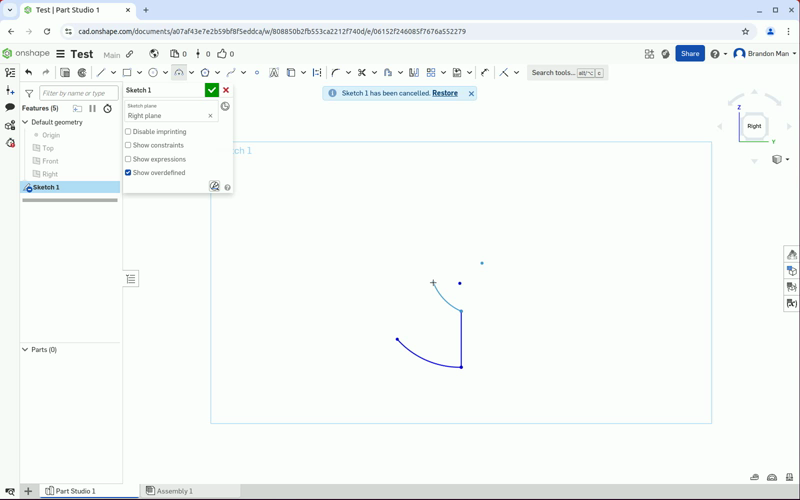
mouse_move(441, 302)
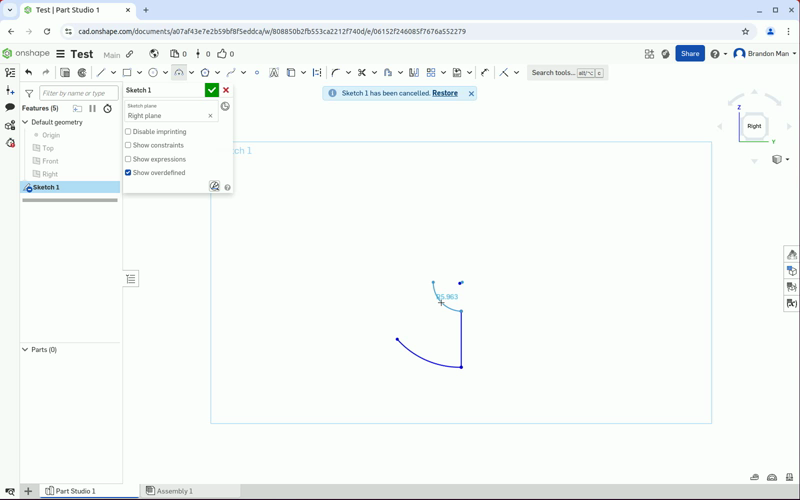
click(441, 302)
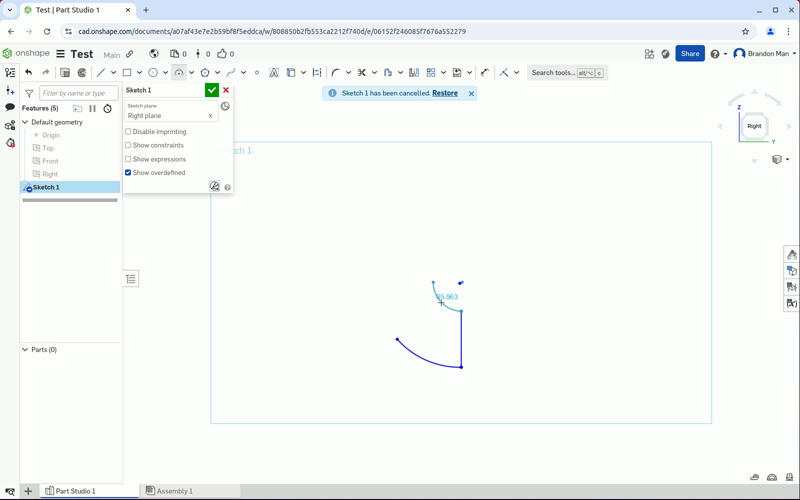
key_up(shift)
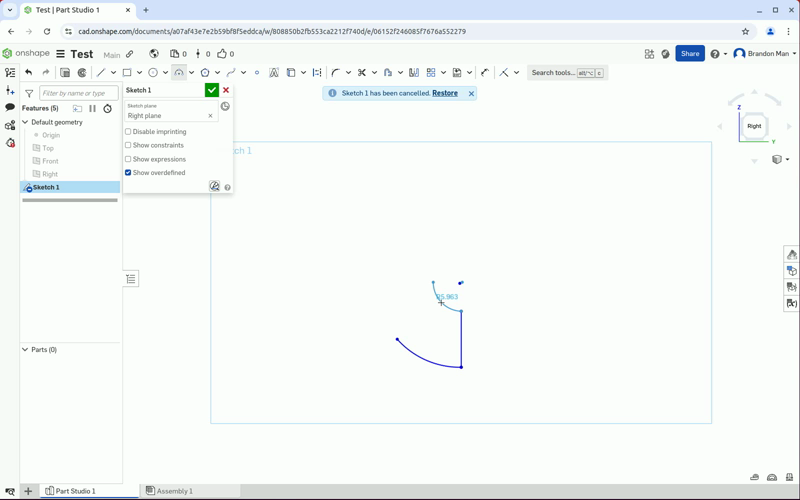
key(esc)
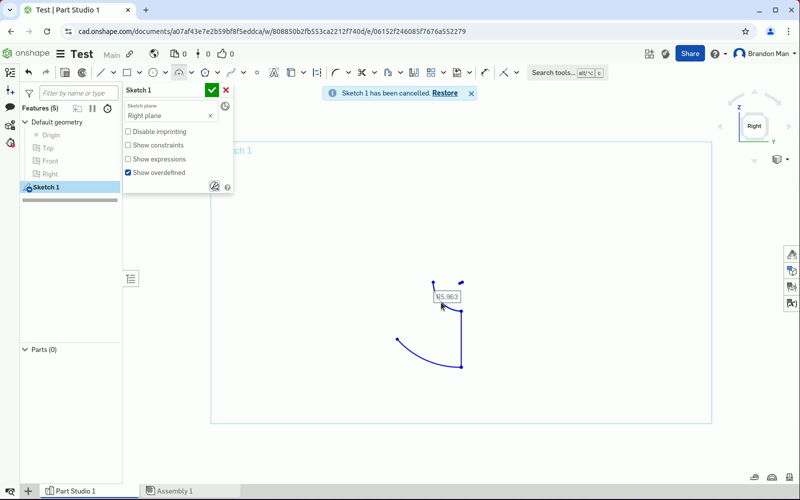
key(l)
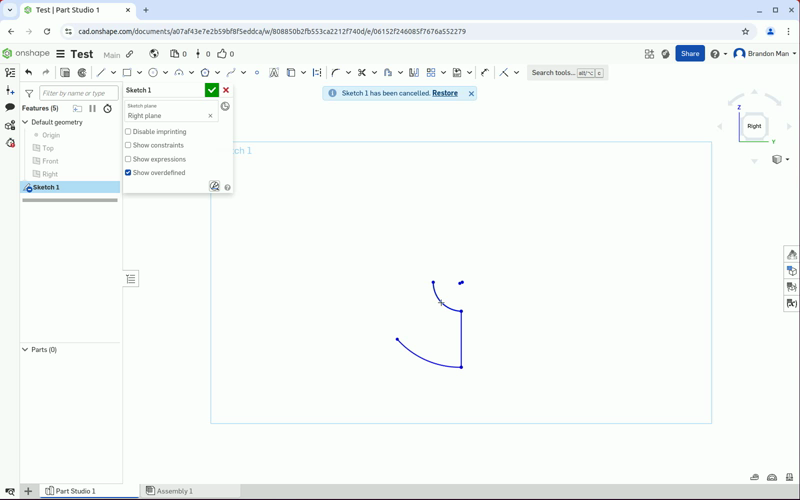
mouse_move(433, 282)
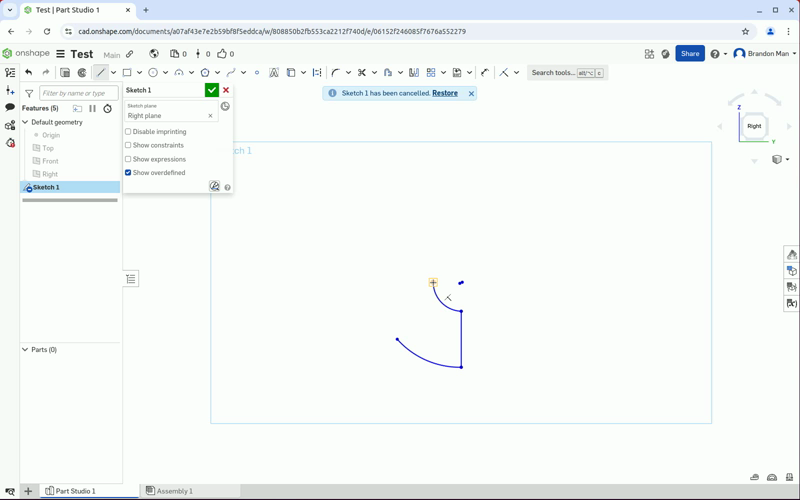
click(433, 282)
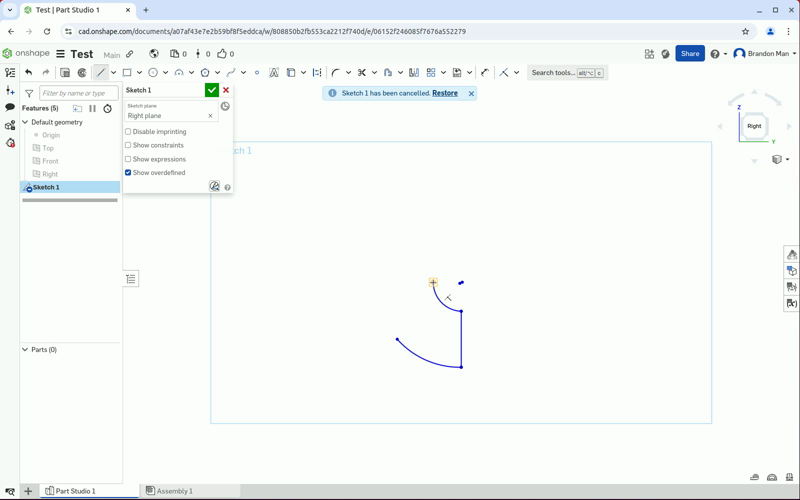
key_down(shift)
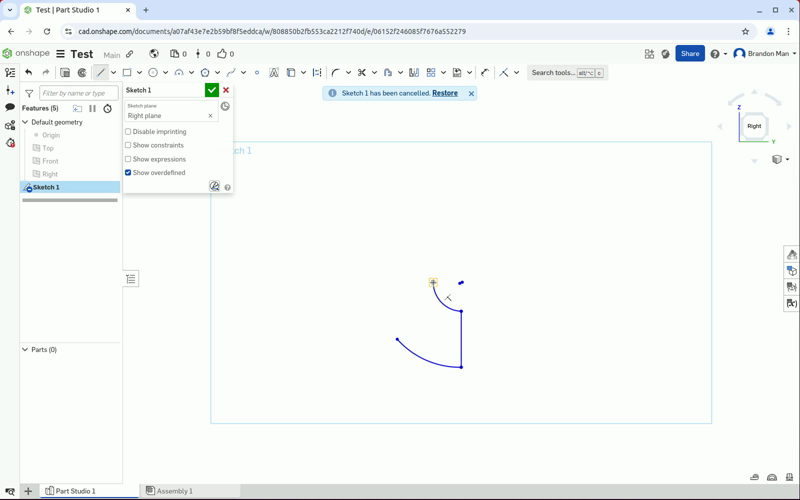
mouse_move(463, 282)
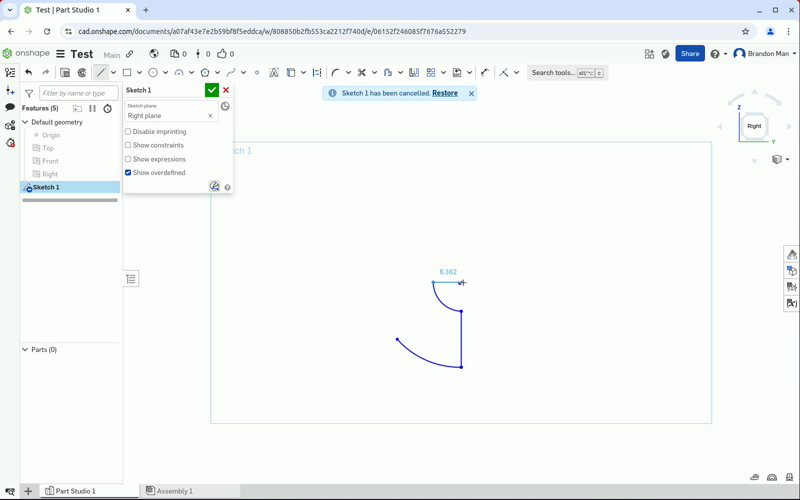
mouse_move(397, 282)
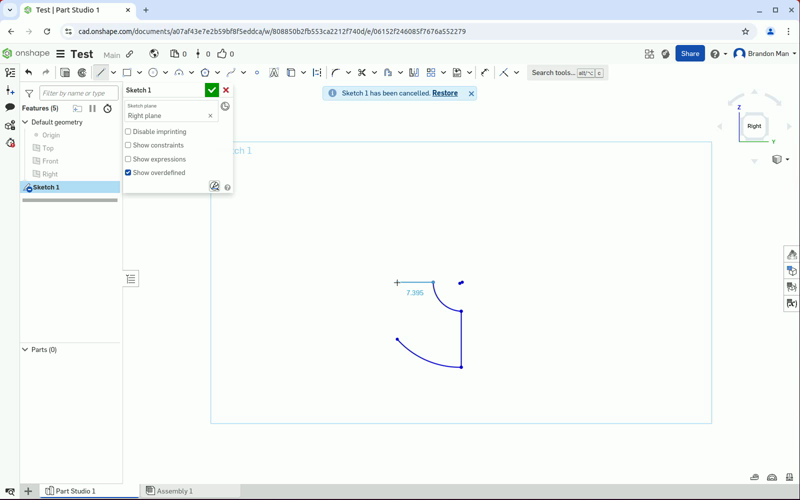
click(397, 282)
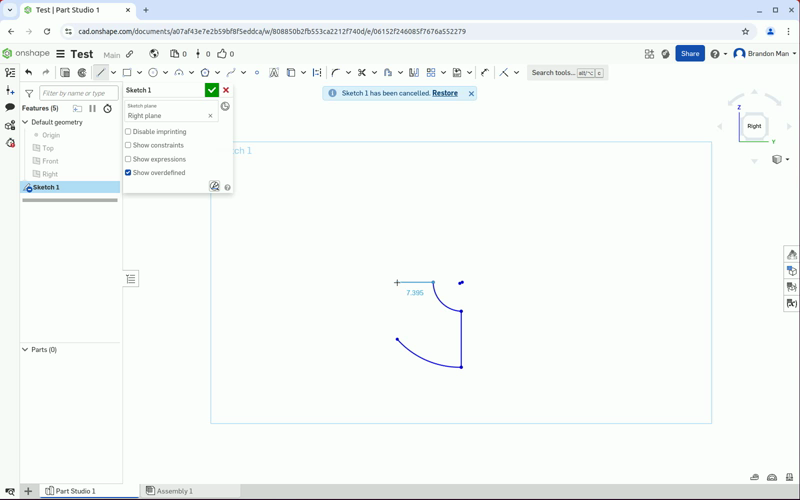
key_up(shift)
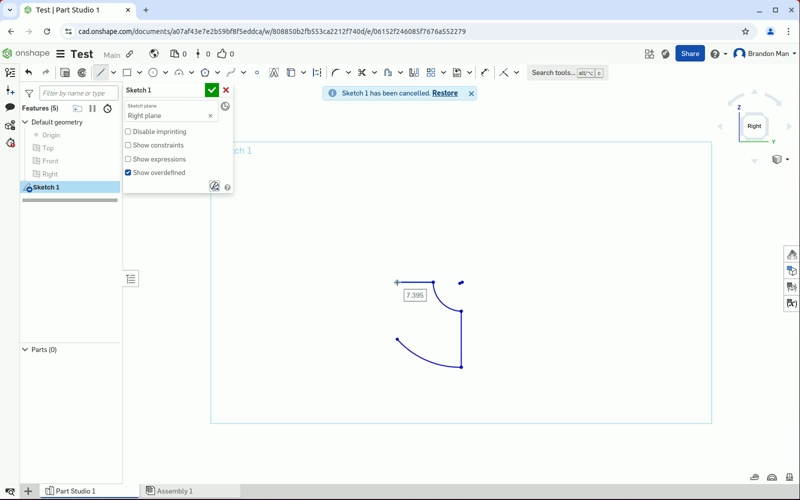
mouse_move(427, 282)
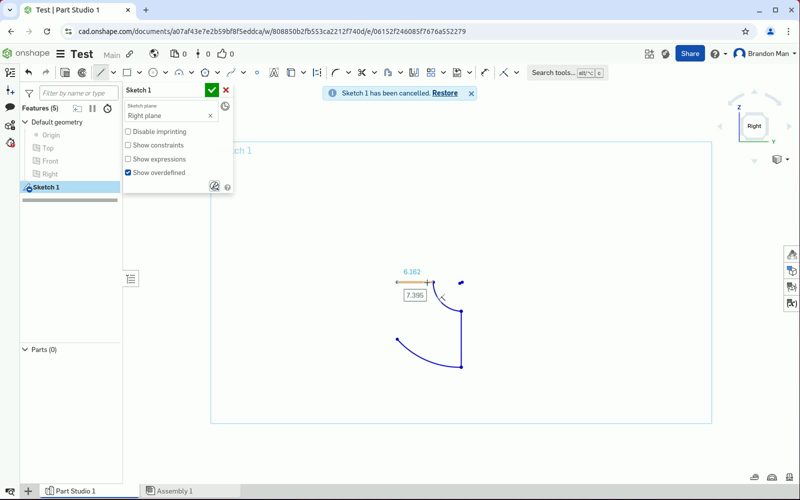
key_down(shift)
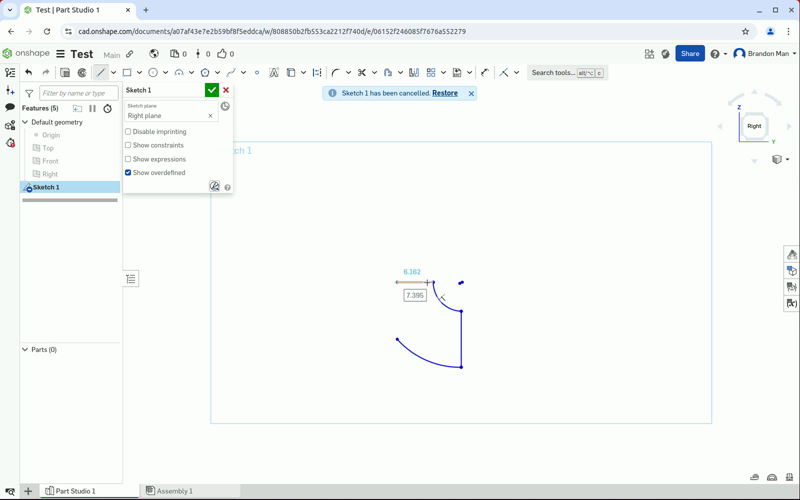
mouse_move(397, 339)
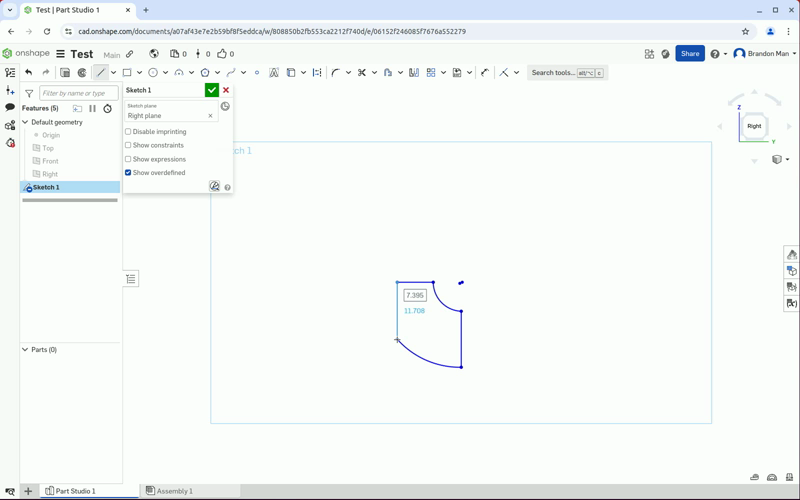
key_up(shift)
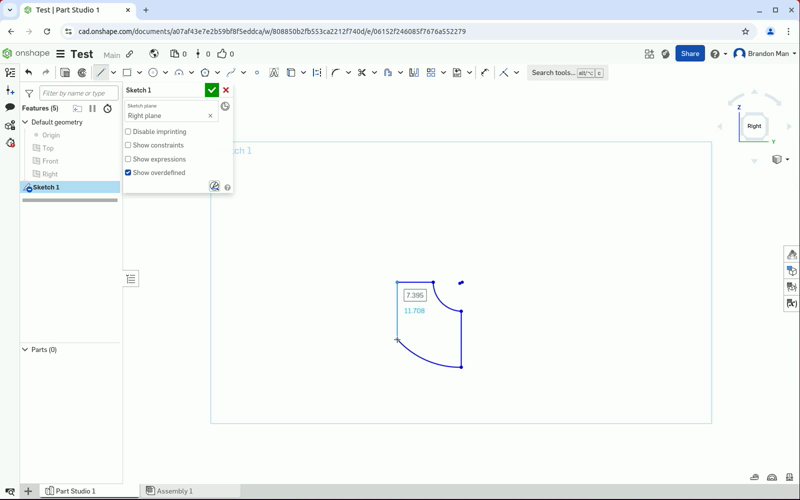
click(397, 339)
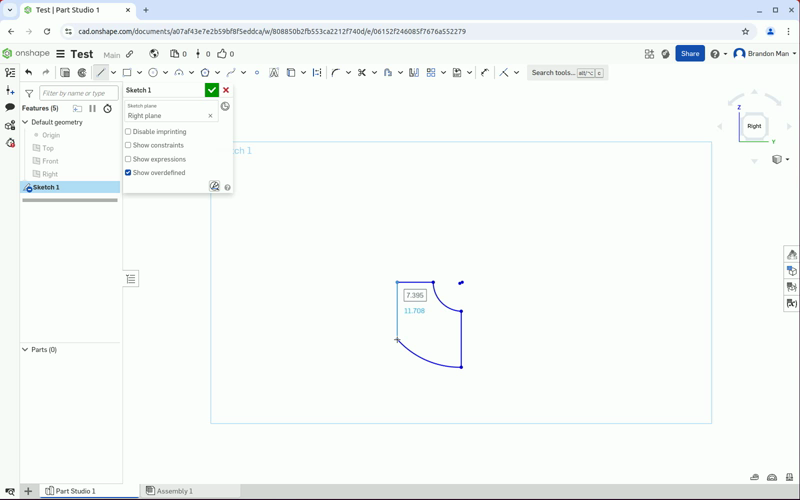
key(esc)
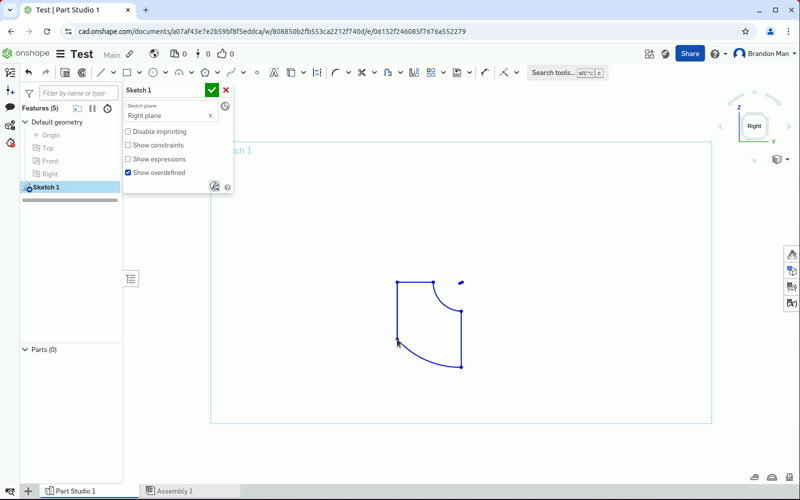
mouse_move(444, 330)
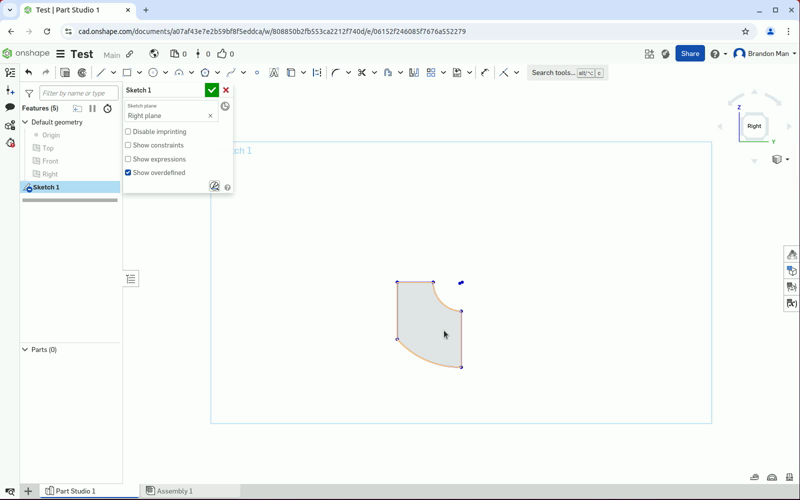
click(444, 330)
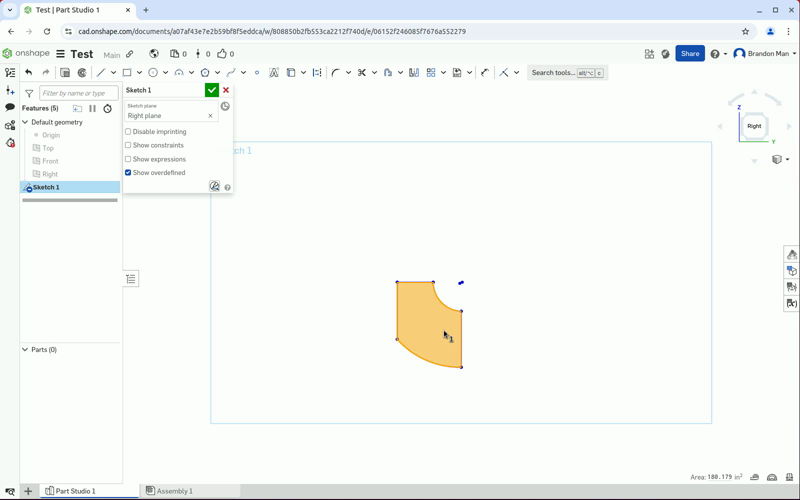
mouse_move(73, 352)
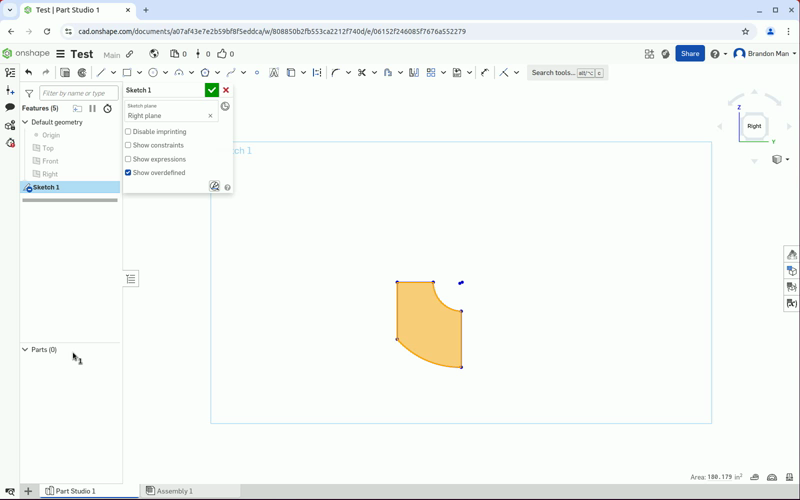
key(shift+y)
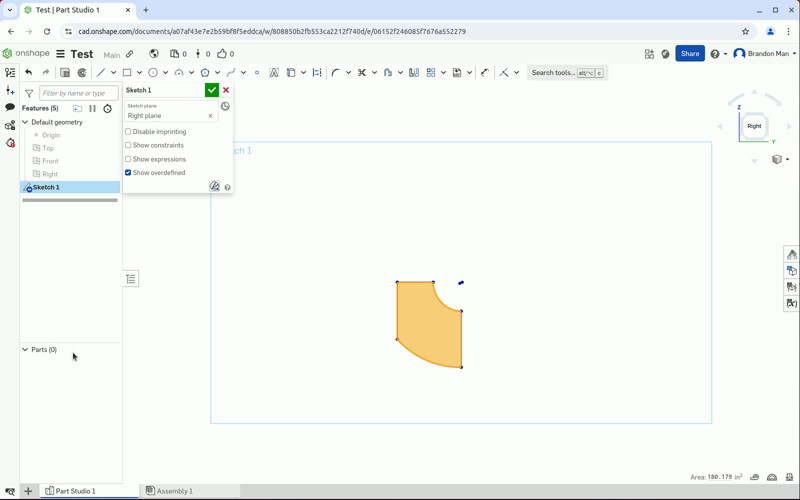
key(shift+e)
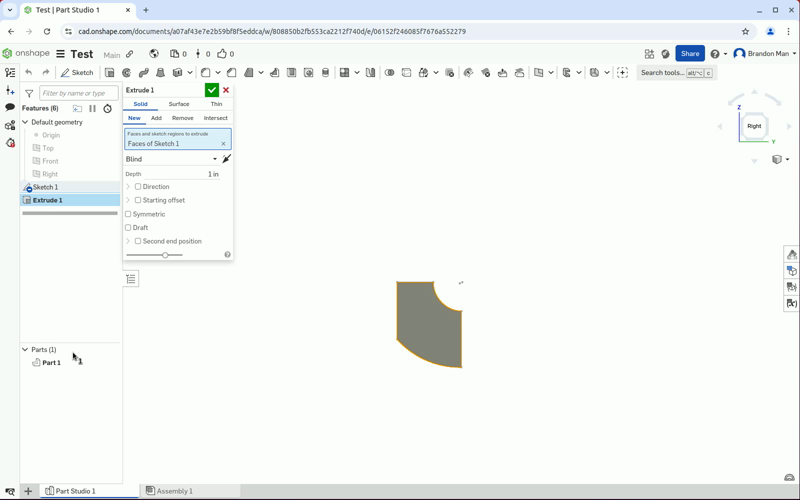
mouse_move(143, 106)
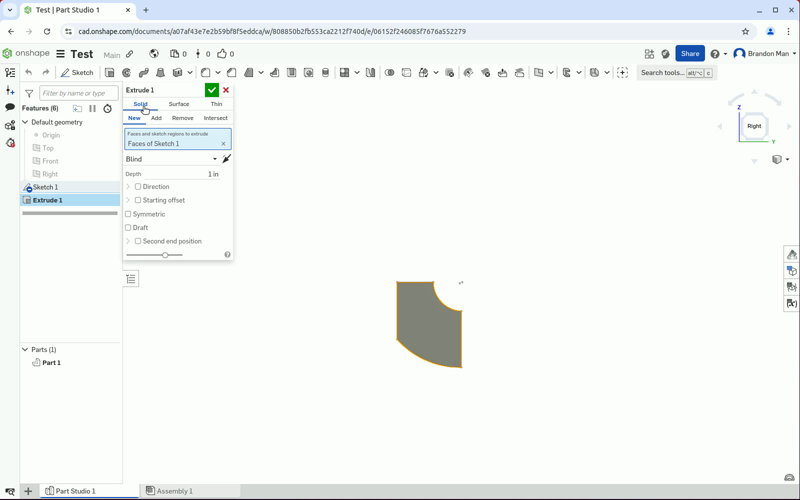
click(143, 106)
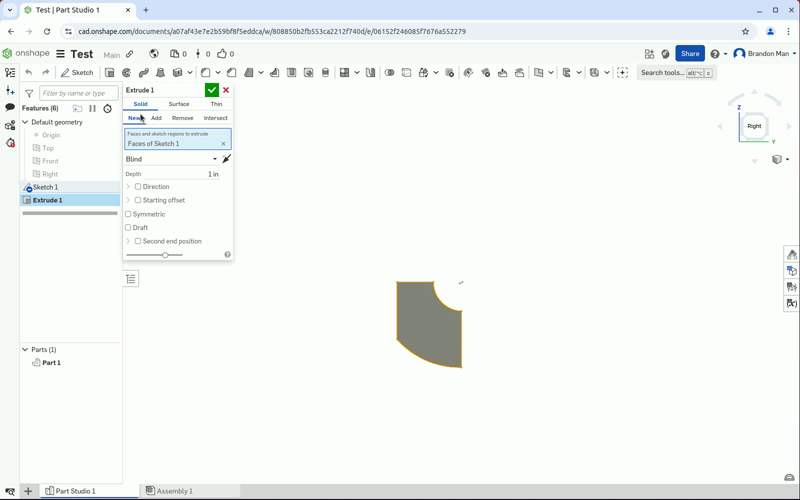
mouse_move(137, 120)
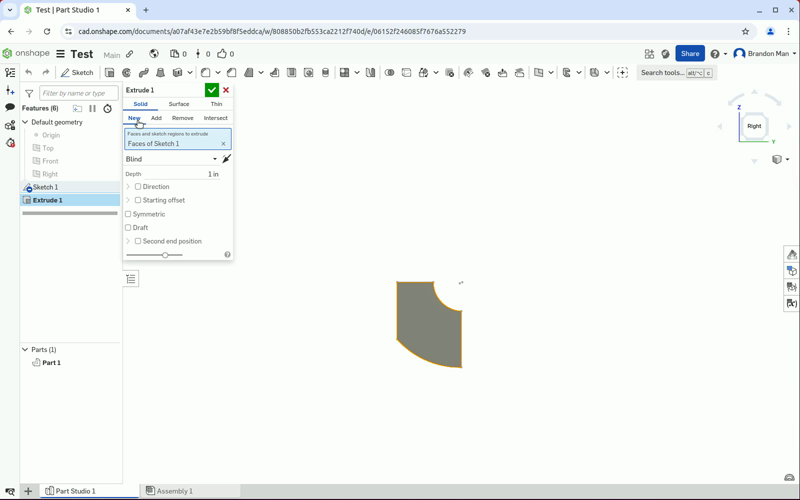
click(137, 120)
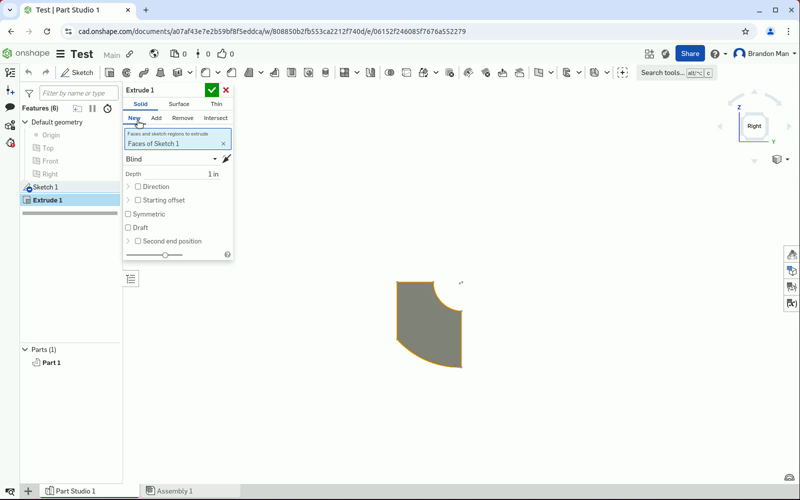
key(tab, 4)
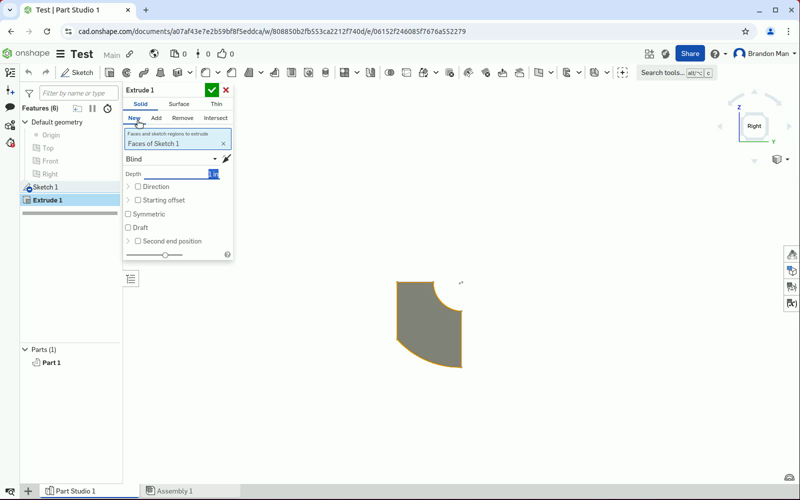
text(23.108)
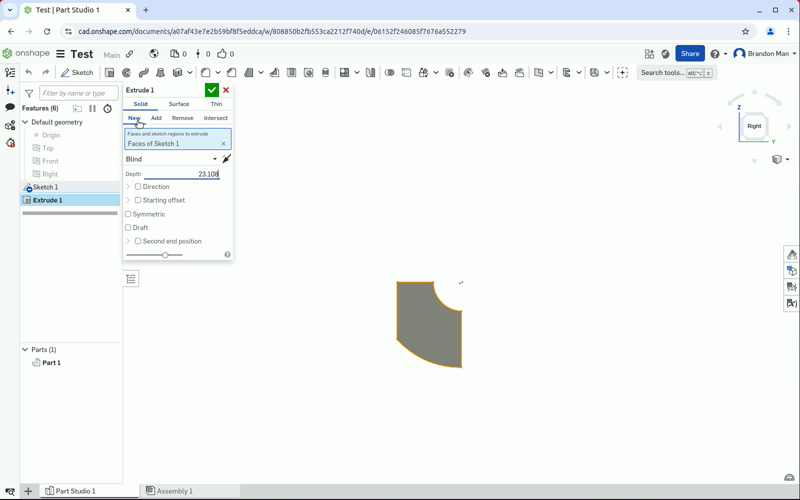
key(enter)
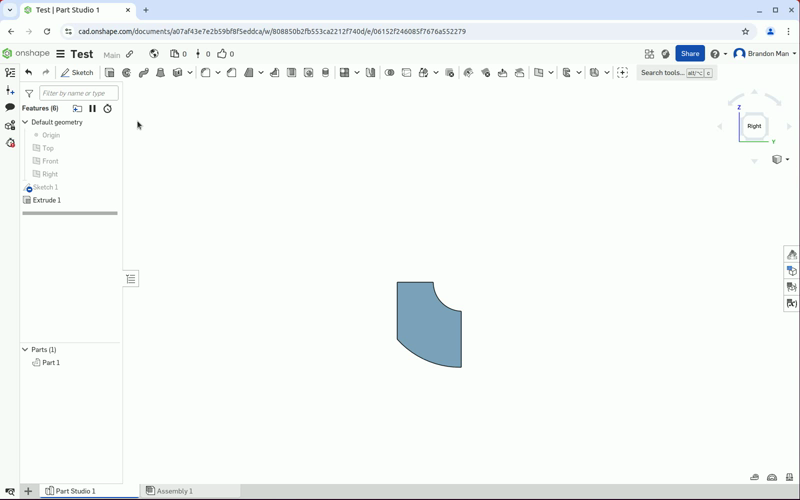
key(shift+h)
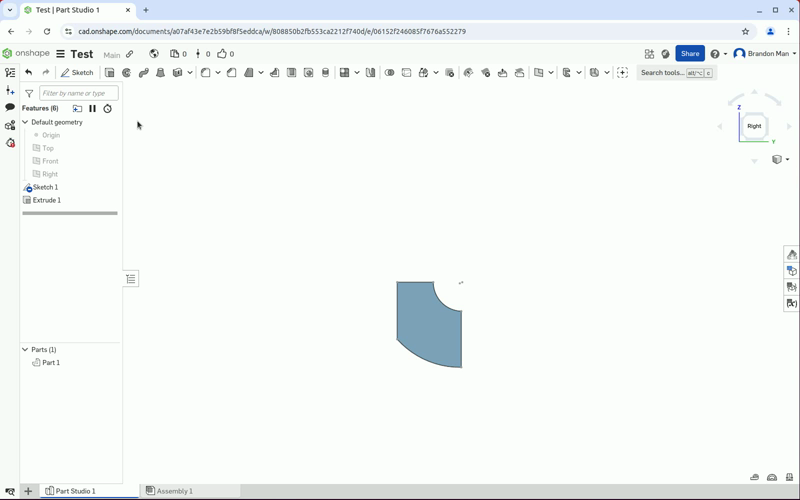
key(shift+h)
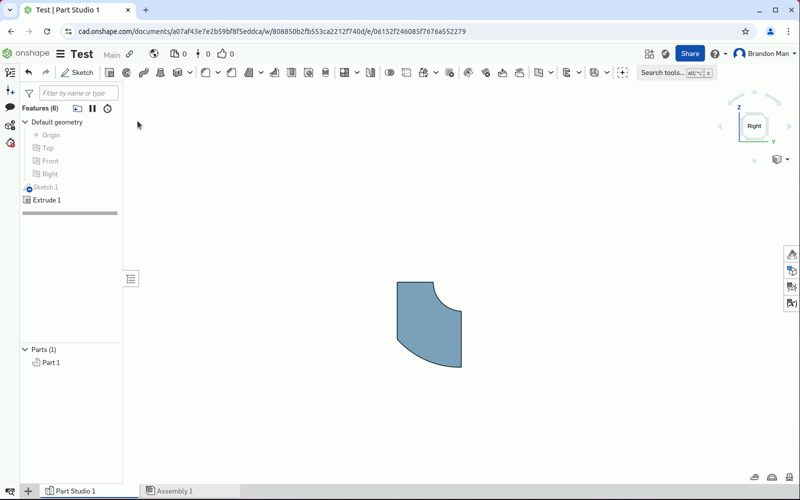
mouse_move(73, 189)
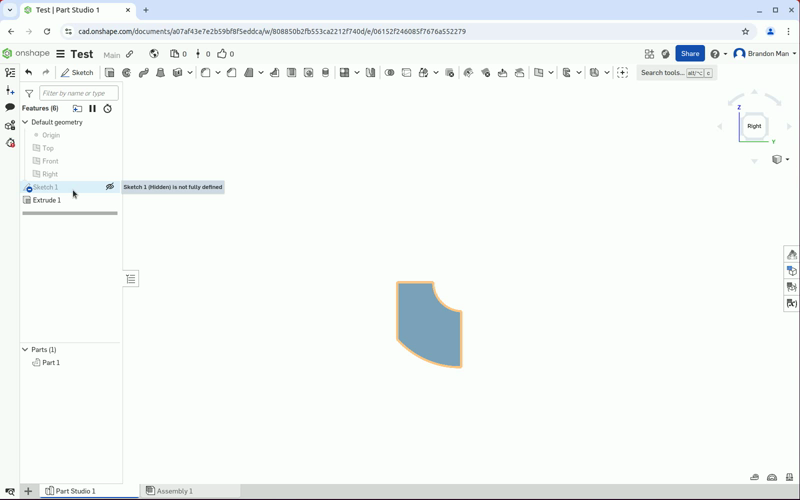
click(73, 189)
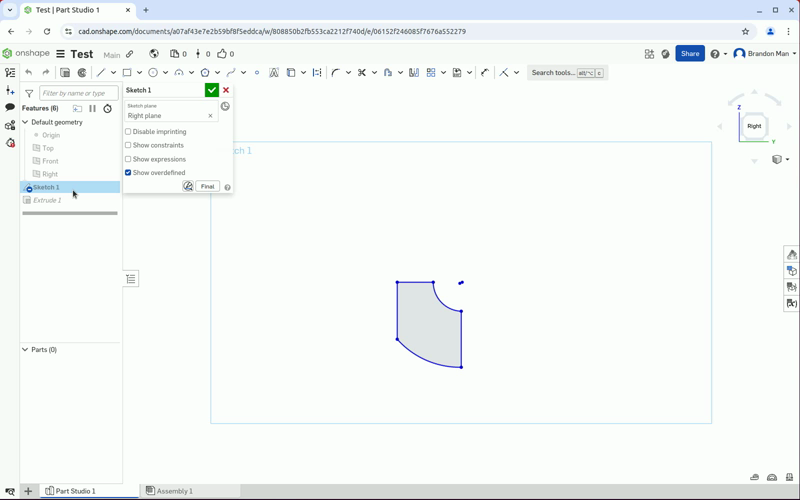
mouse_move(229, 92)
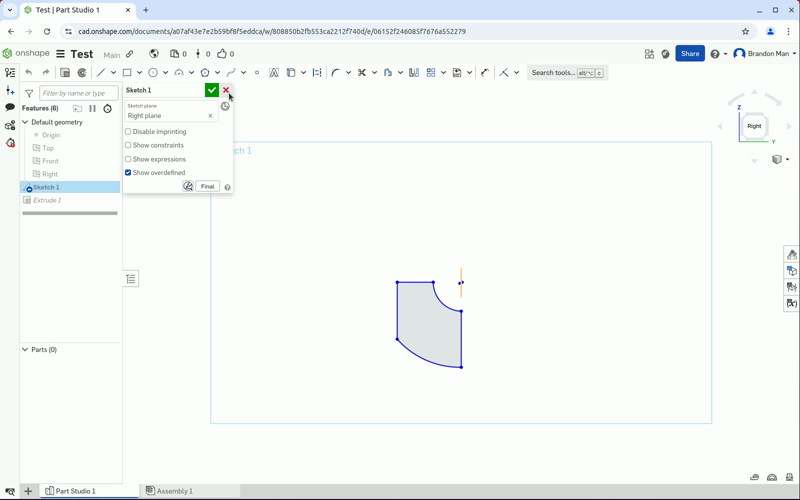
click(229, 92)
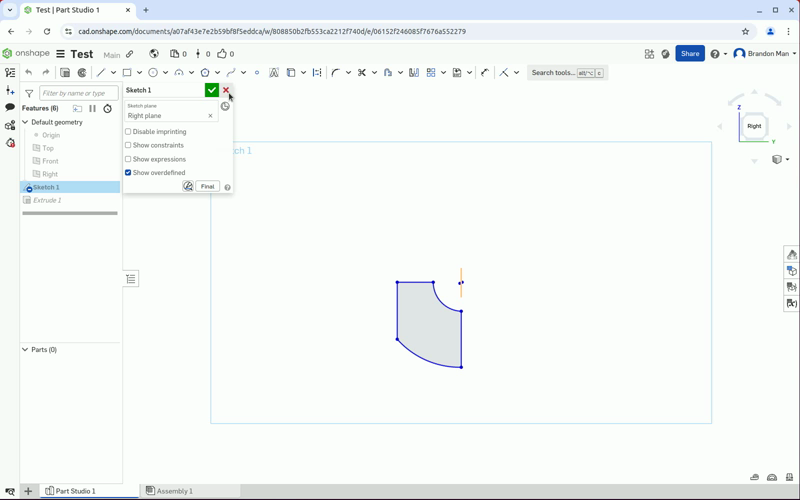
key(shift+s)
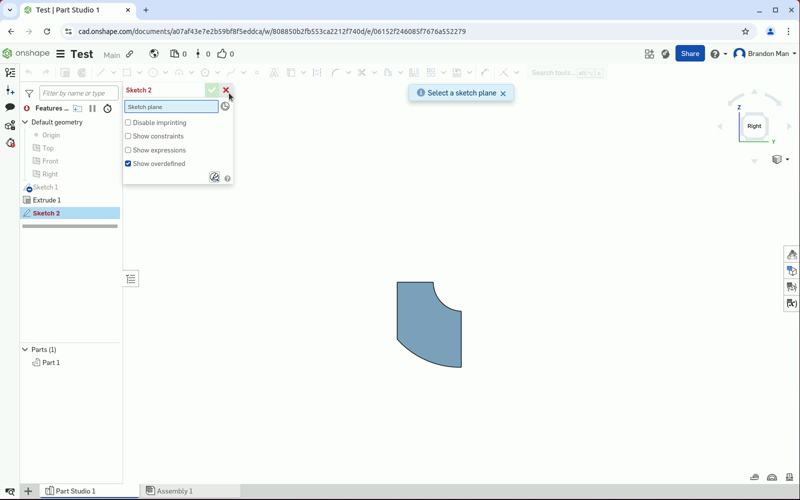
mouse_move(73, 176)
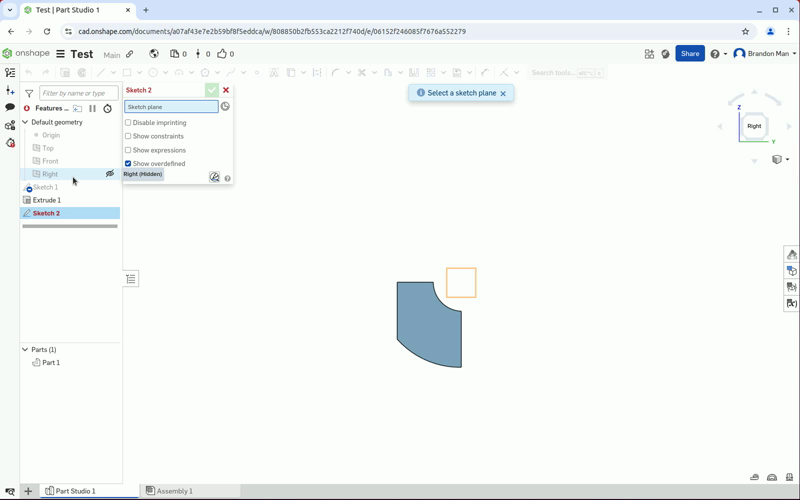
click(73, 176)
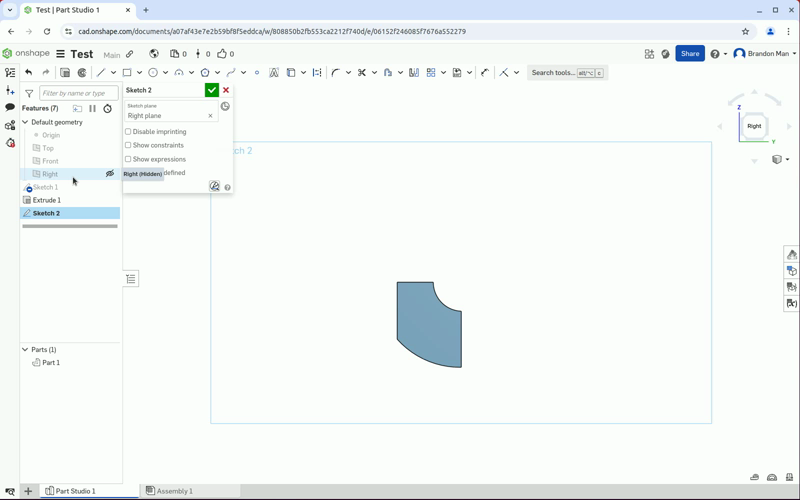
mouse_move(73, 352)
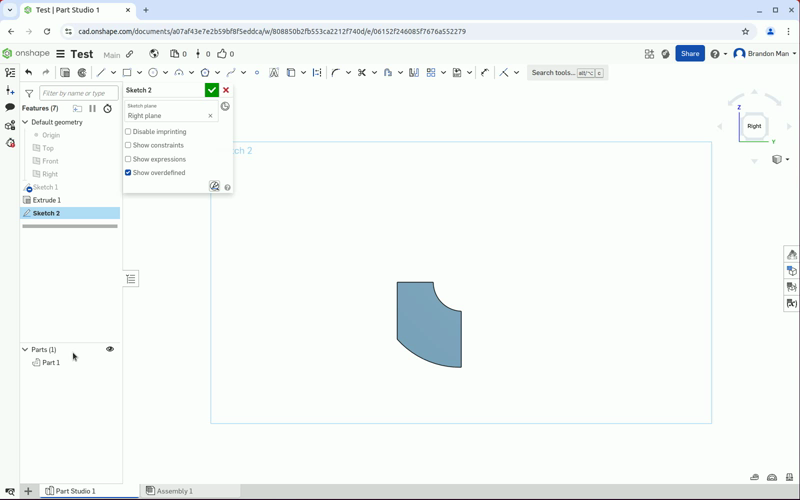
key(y)
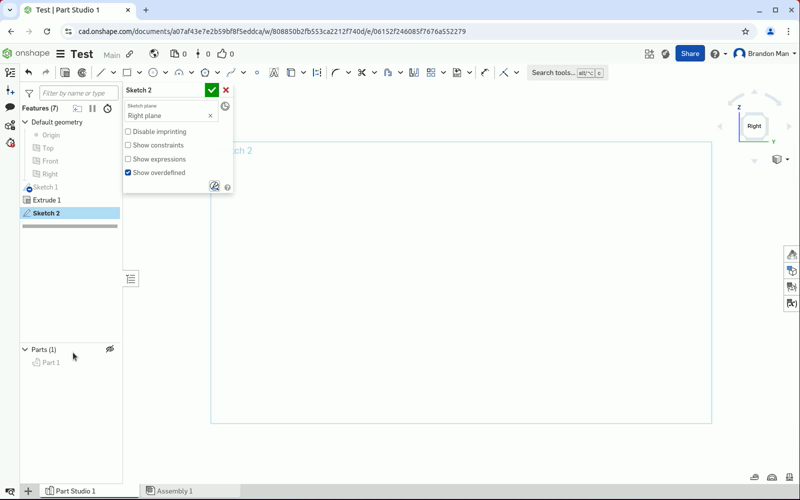
key(l)
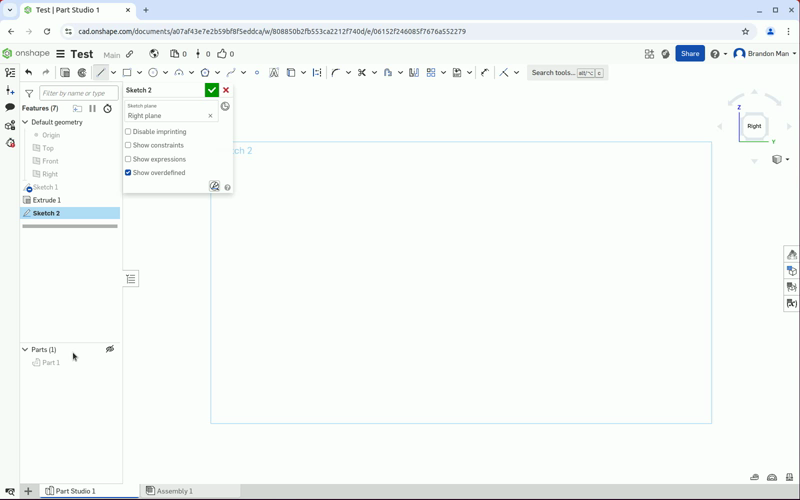
key_down(shift)
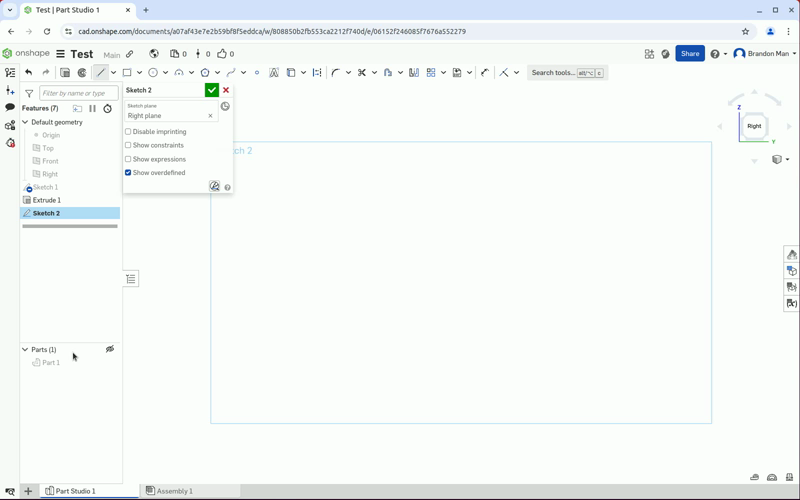
mouse_move(397, 282)
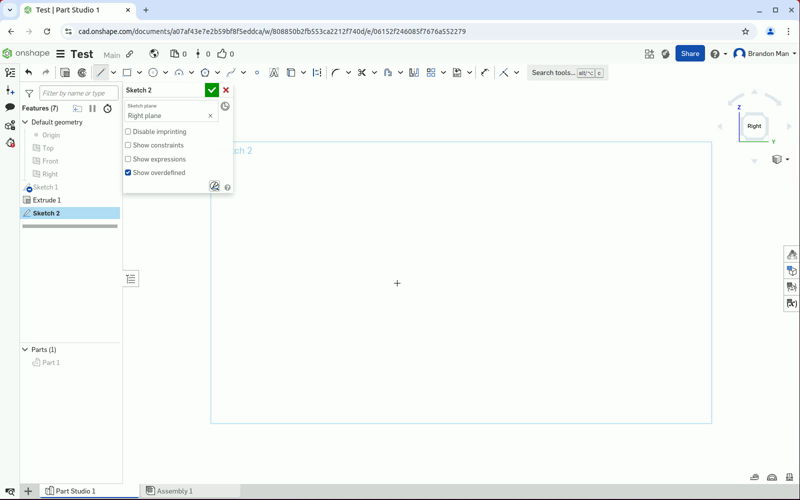
click(397, 282)
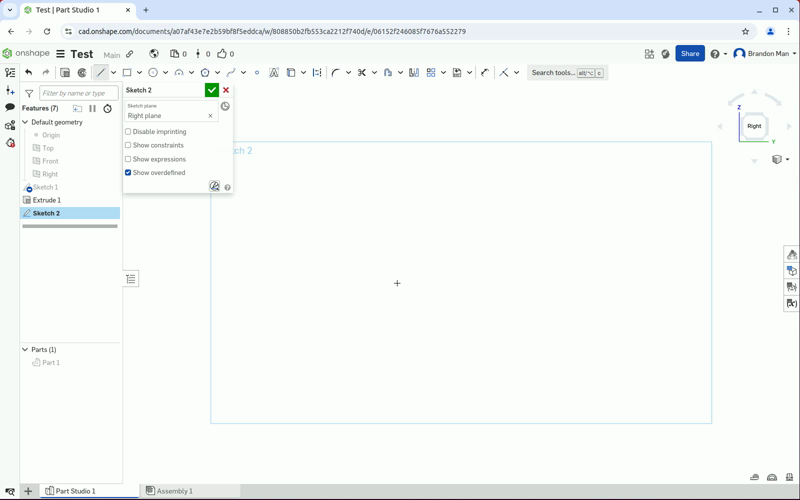
key_up(shift)
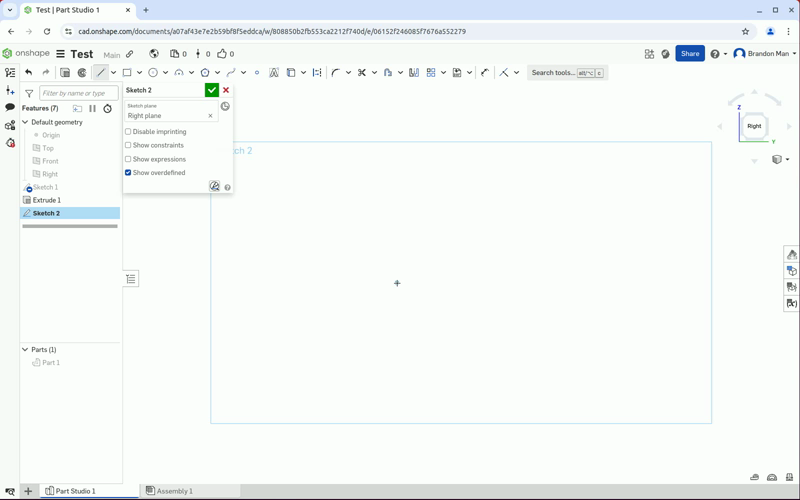
key_down(shift)
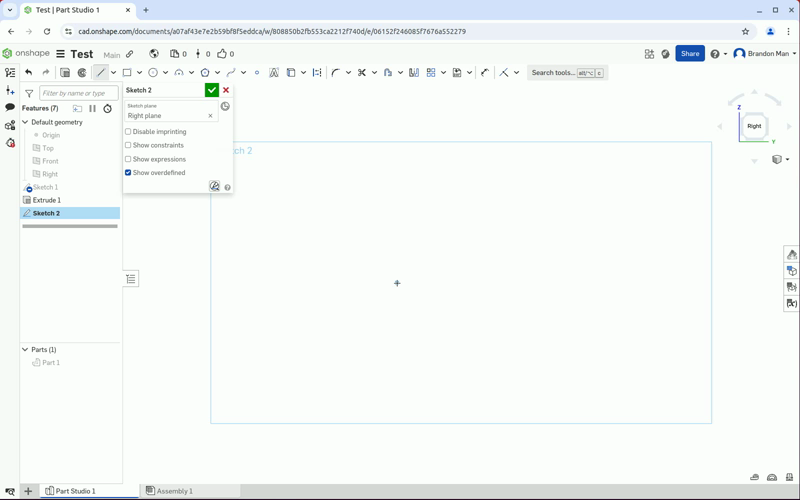
mouse_move(427, 282)
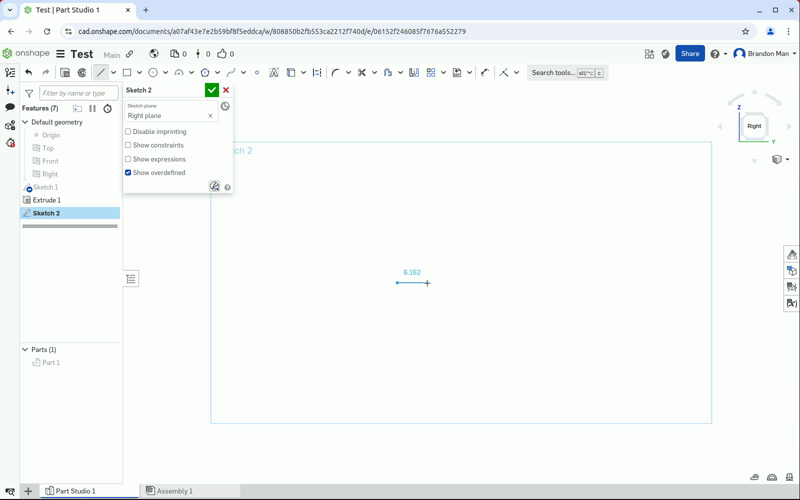
mouse_move(431, 282)
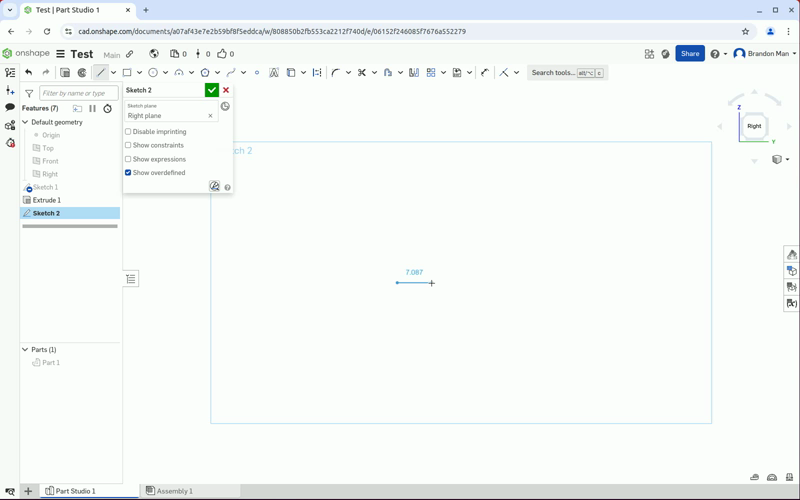
click(431, 282)
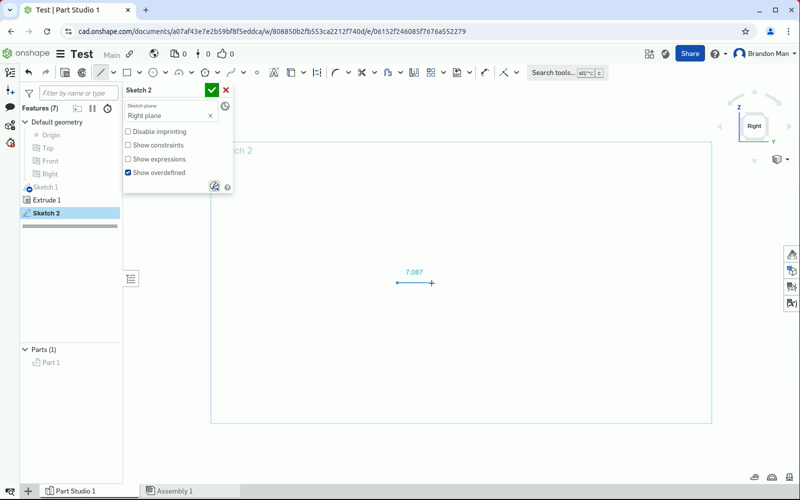
key_up(shift)
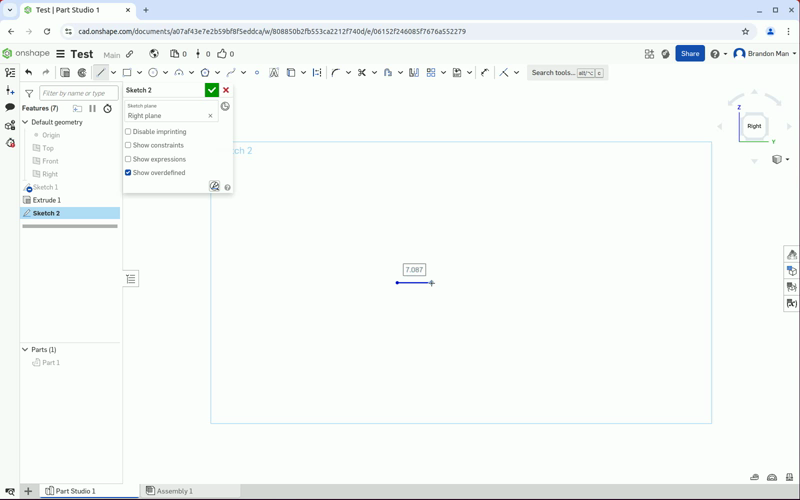
key(esc)
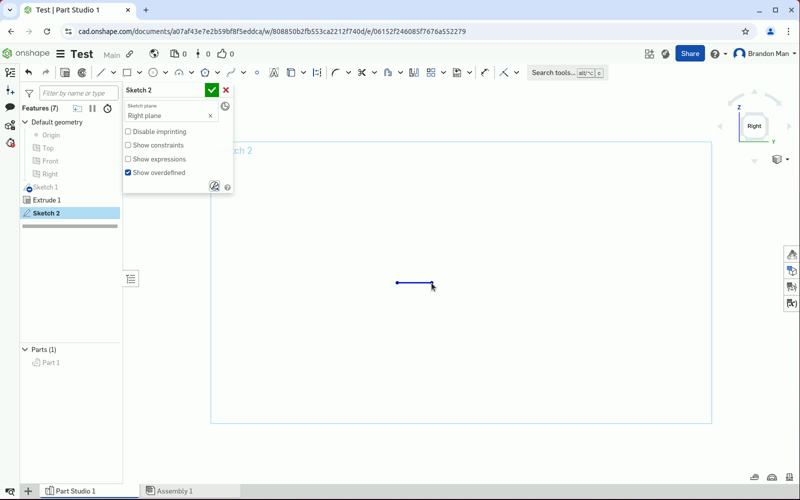
key(a)
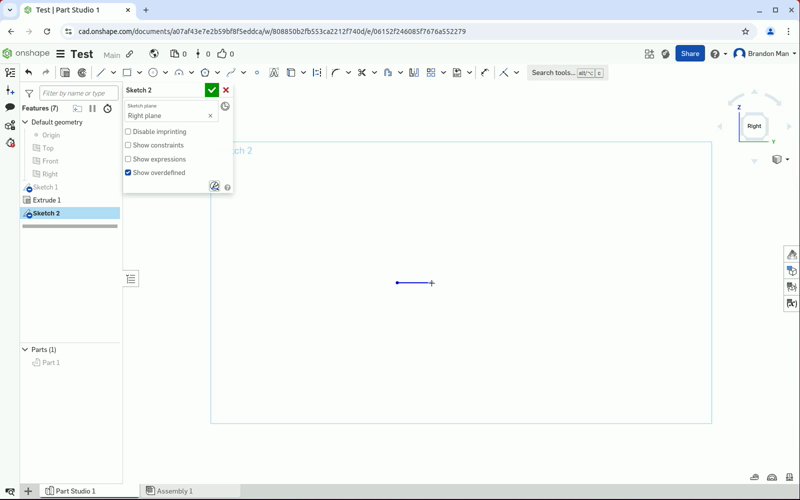
mouse_move(431, 282)
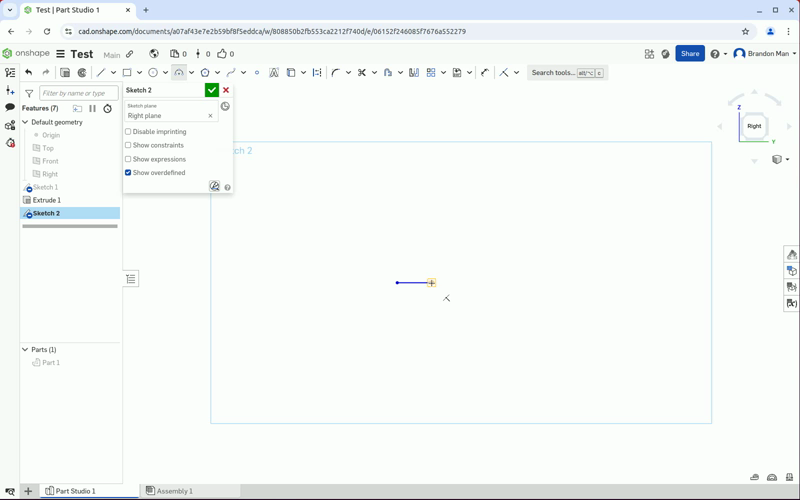
click(431, 282)
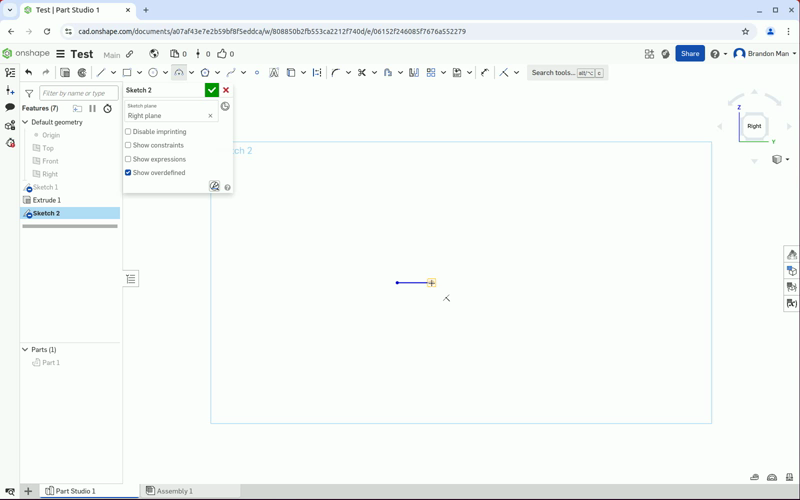
key_down(shift)
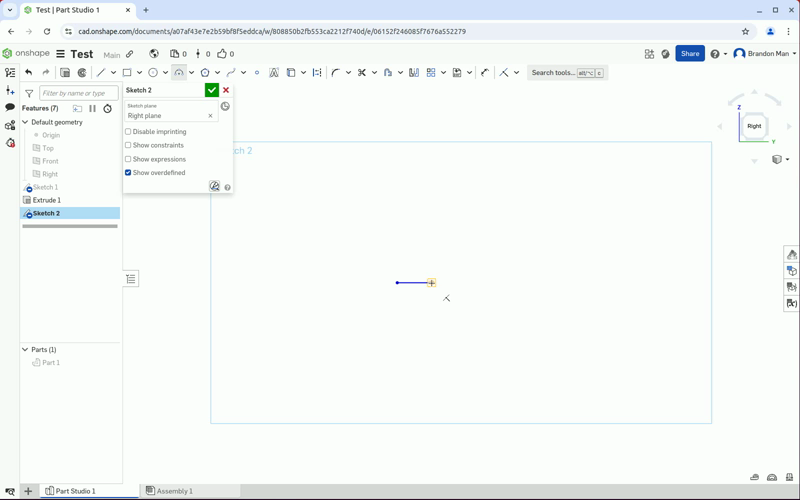
mouse_move(461, 310)
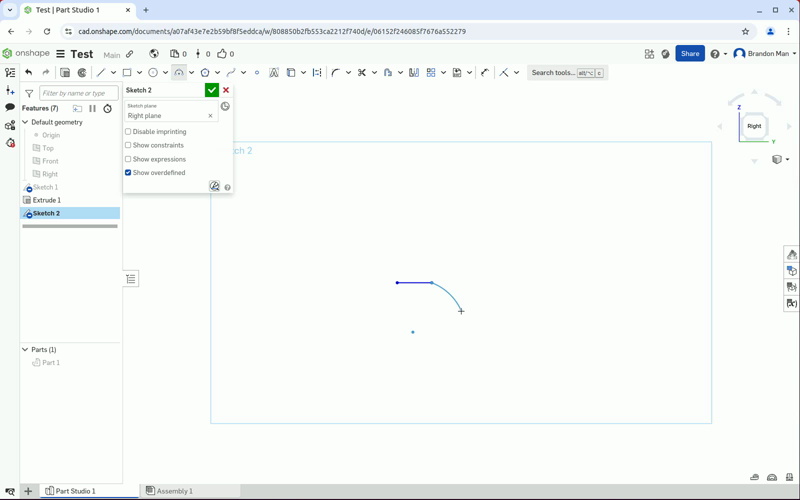
click(461, 310)
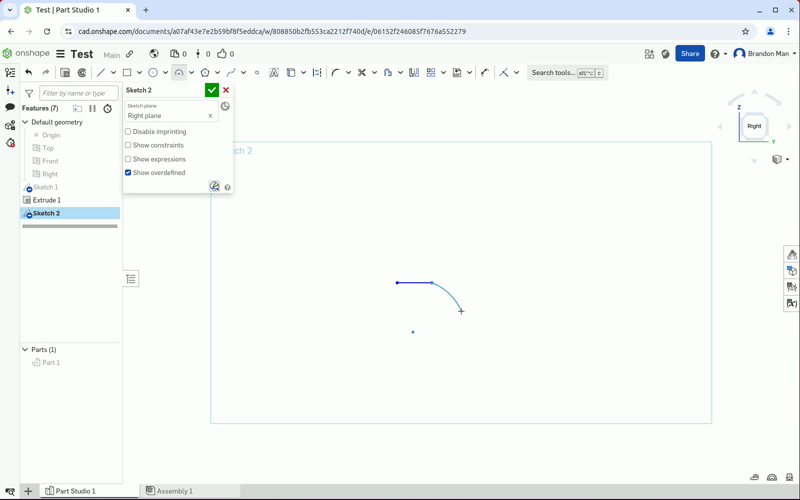
mouse_move(480, 261)
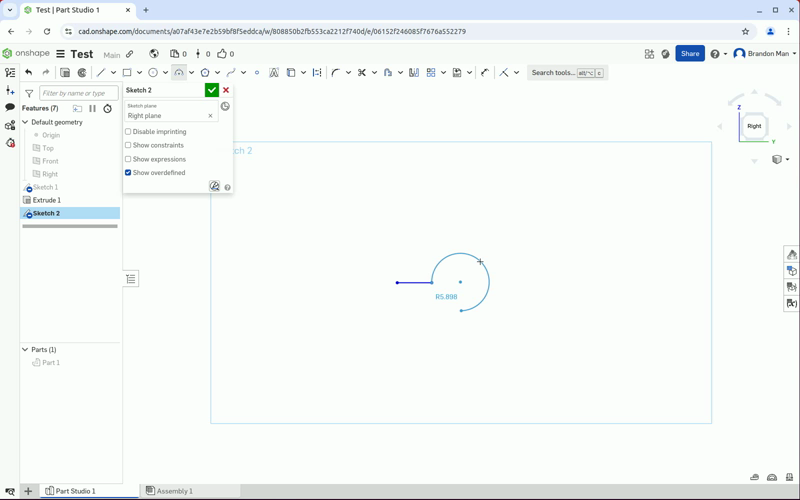
click(480, 261)
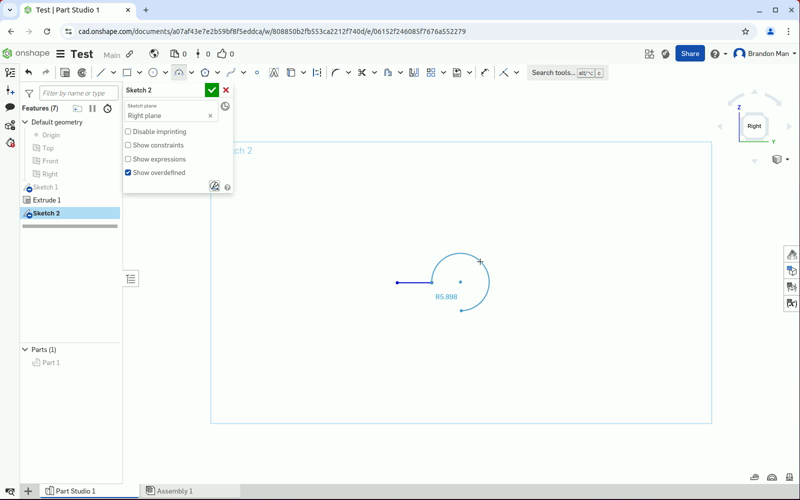
key_up(shift)
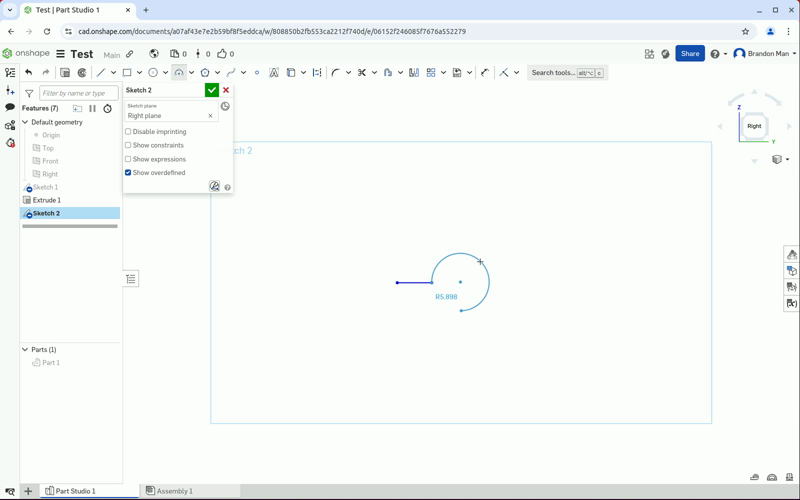
key(esc)
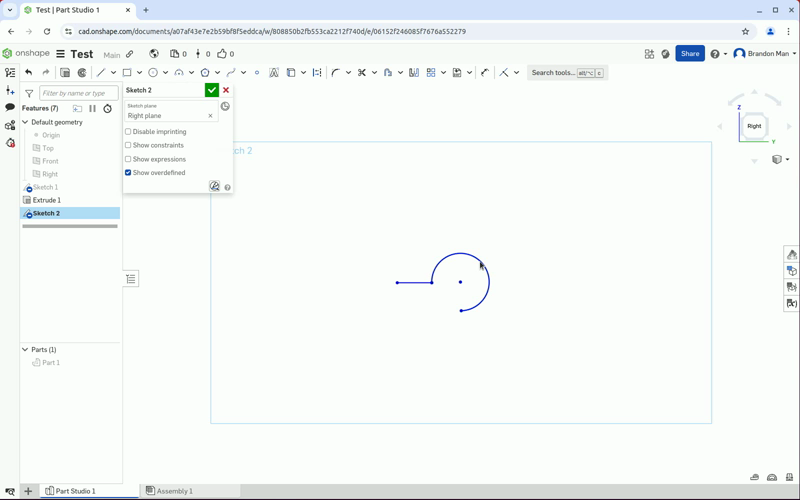
key(l)
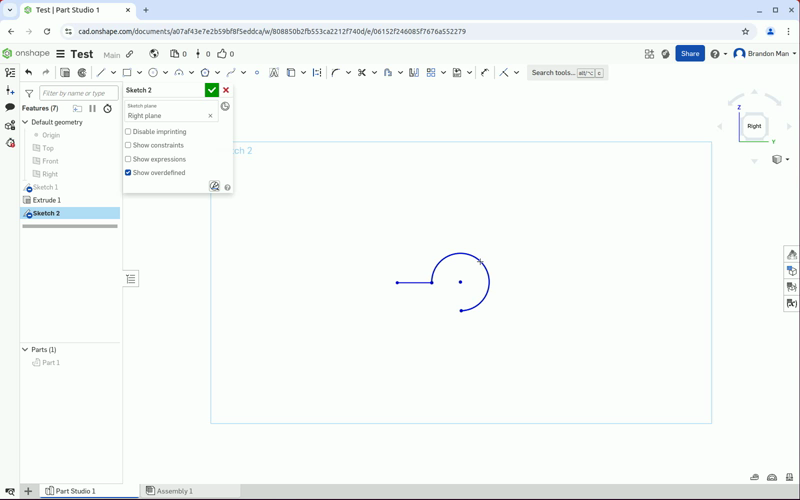
mouse_move(461, 310)
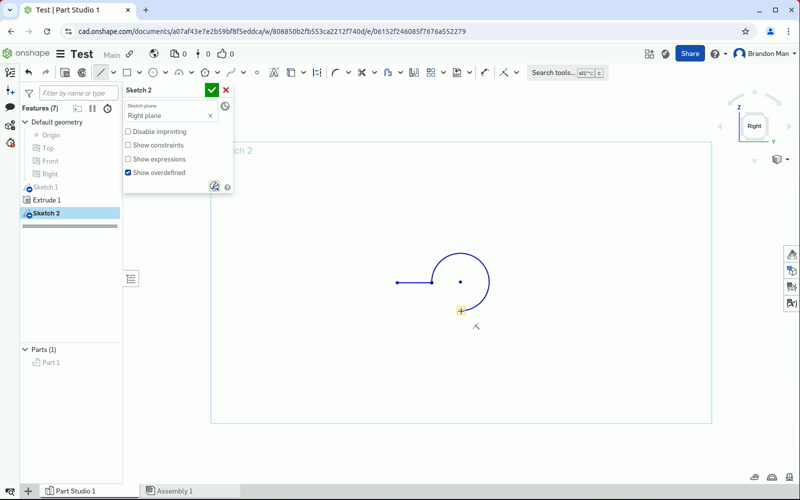
click(461, 310)
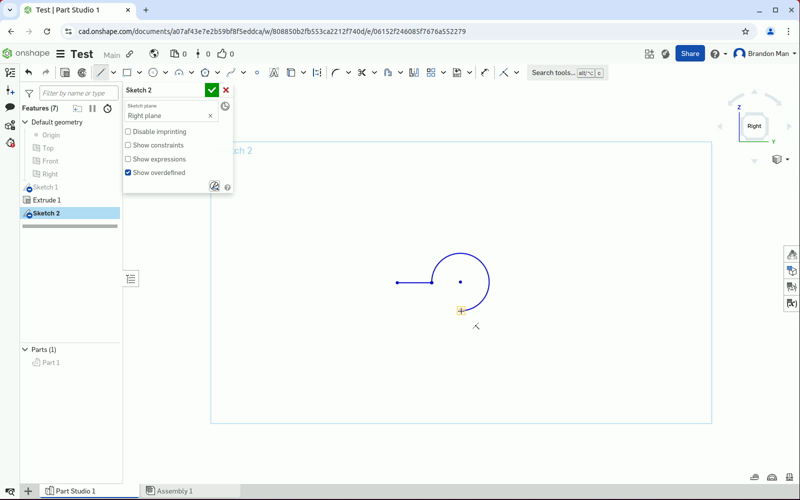
key_down(shift)
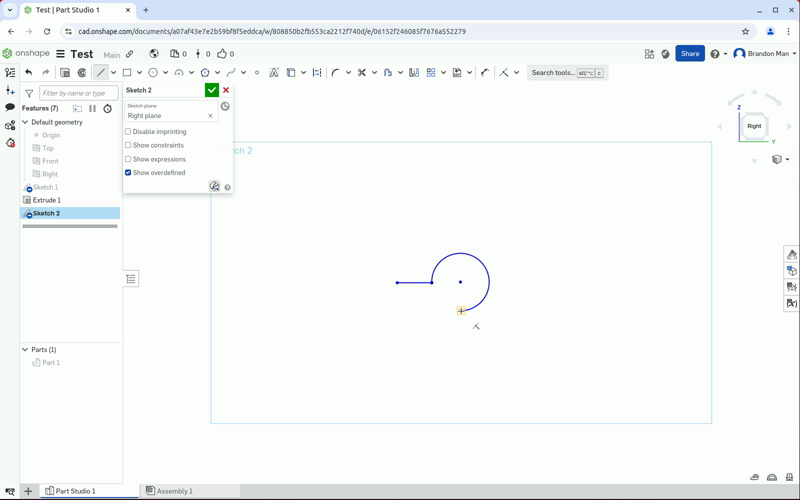
mouse_move(491, 310)
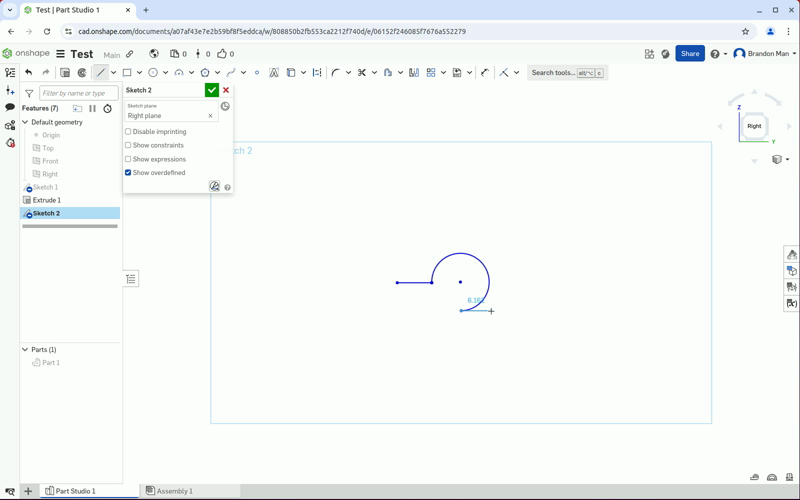
mouse_move(461, 366)
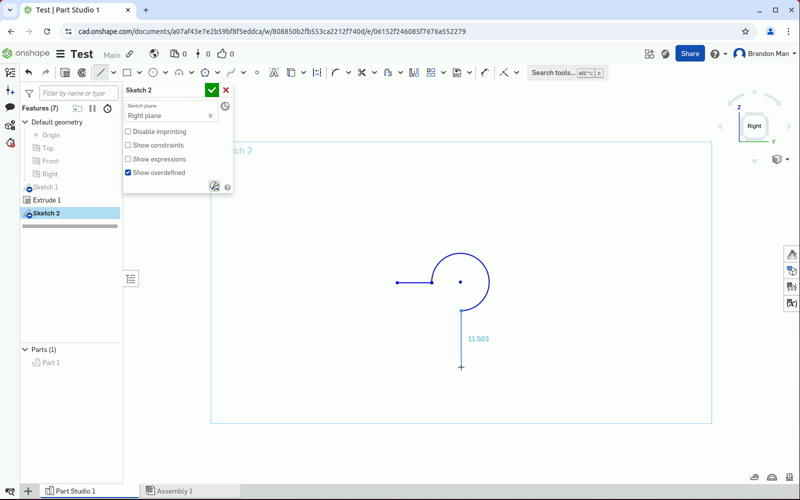
click(461, 366)
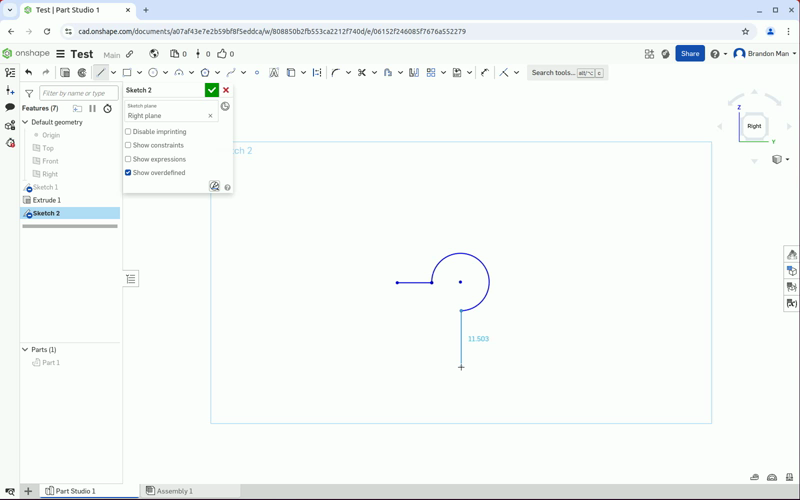
key_up(shift)
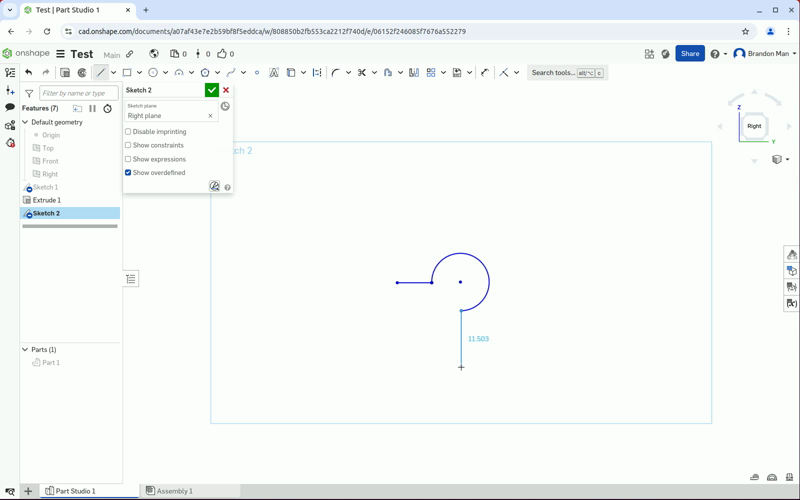
key(esc)
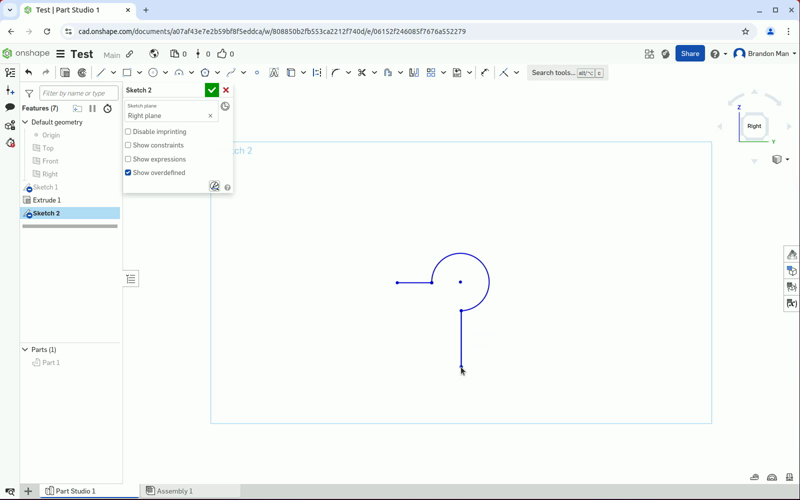
key(a)
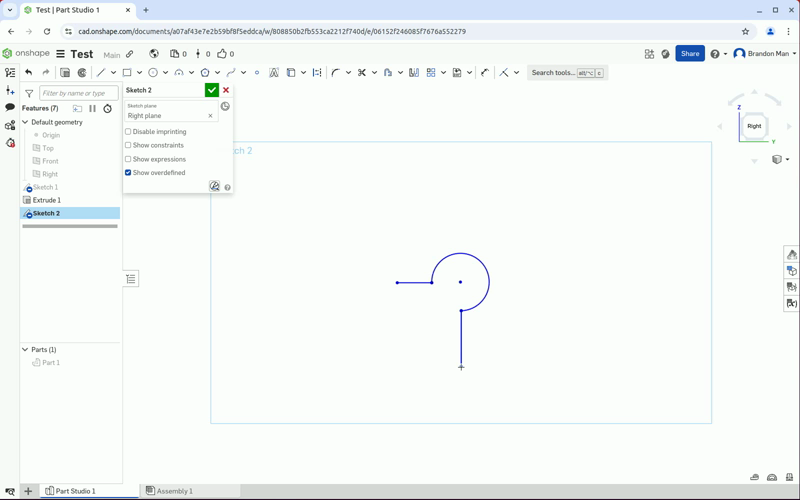
mouse_move(461, 366)
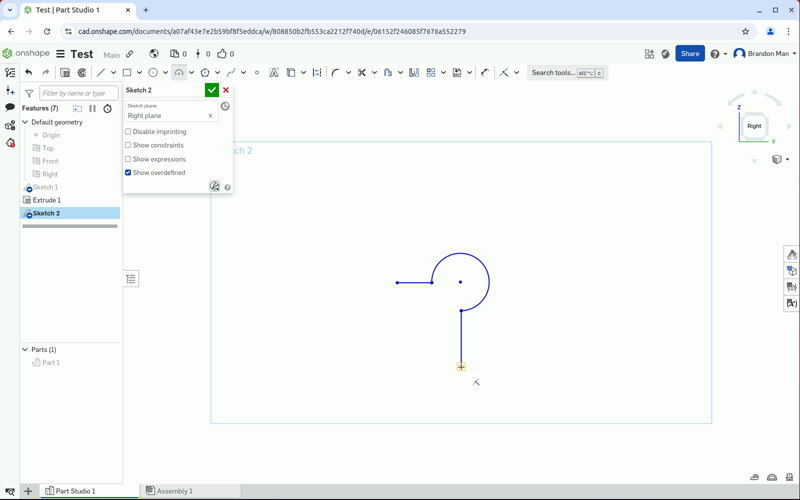
click(461, 366)
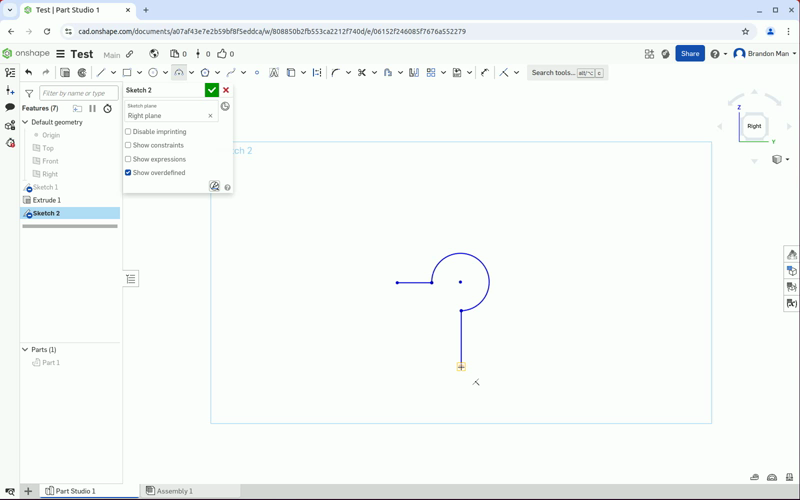
key_down(shift)
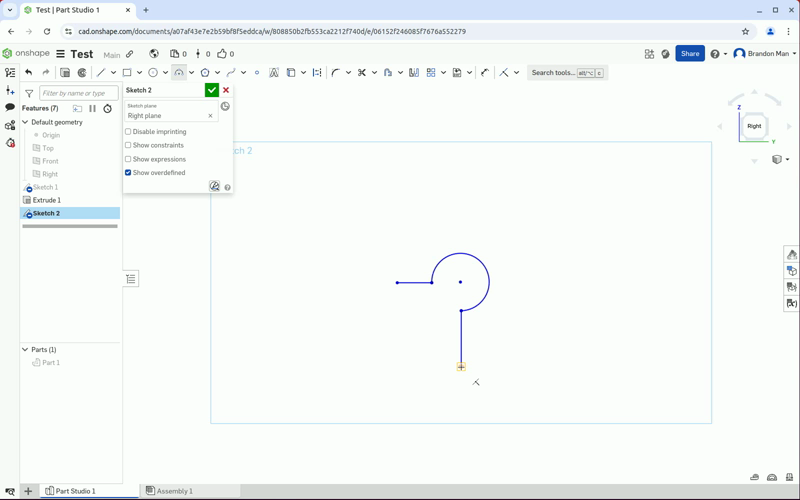
mouse_move(397, 227)
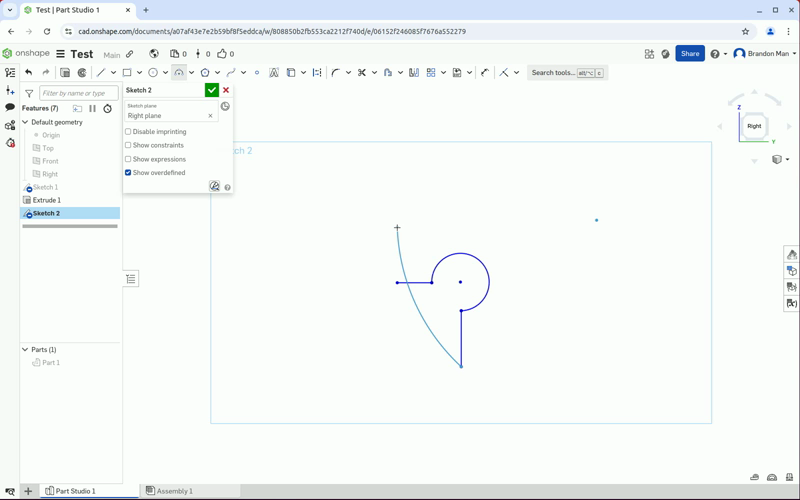
click(397, 227)
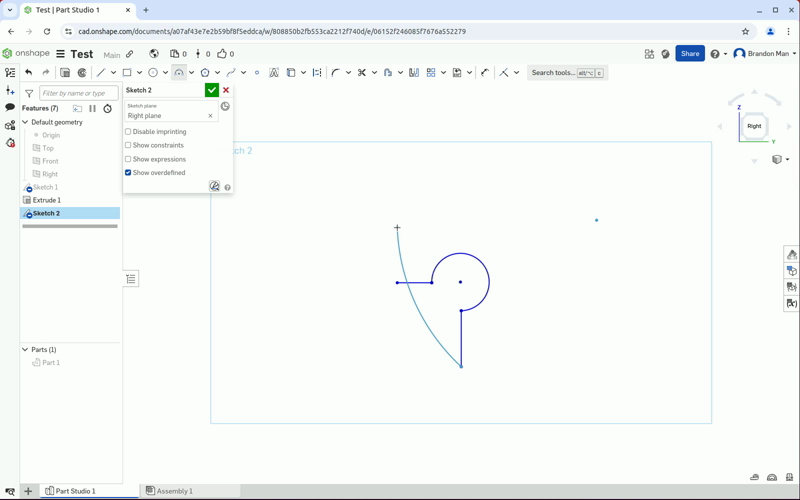
mouse_move(536, 248)
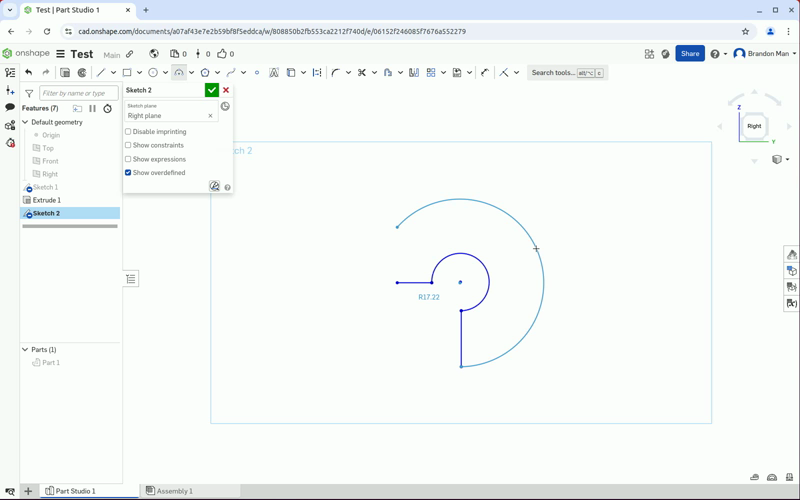
click(536, 248)
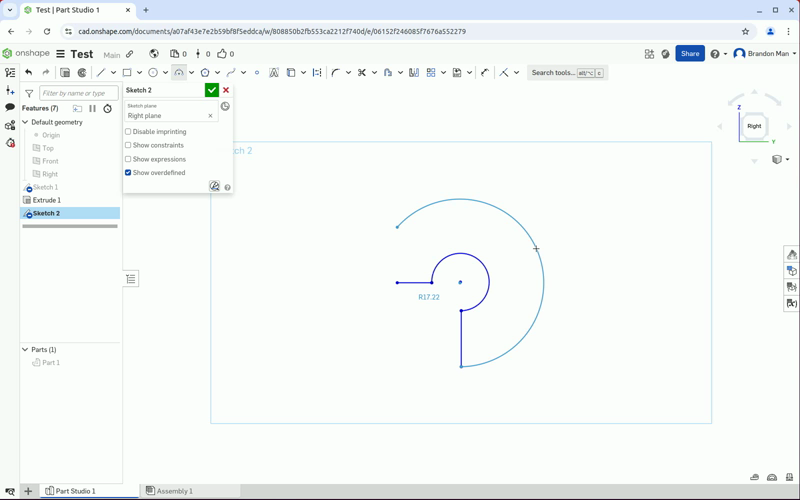
key_up(shift)
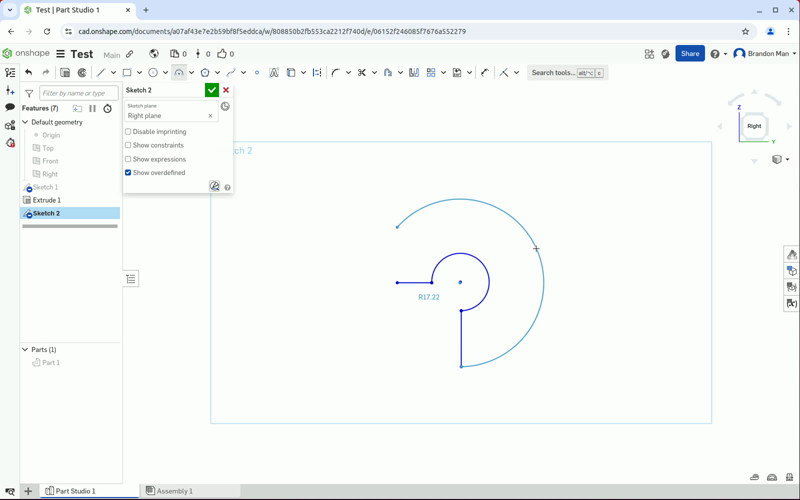
key(esc)
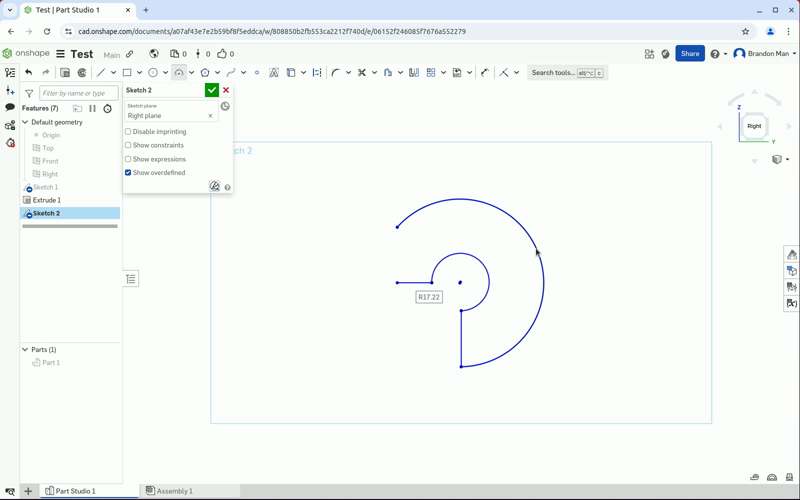
key(l)
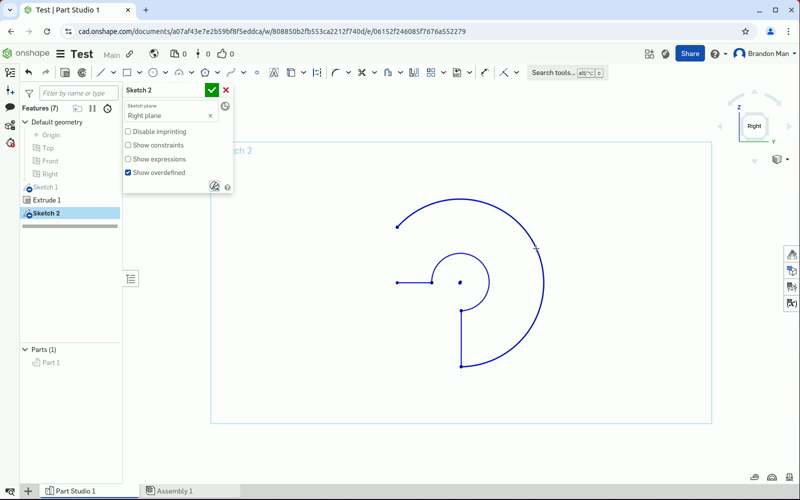
mouse_move(397, 227)
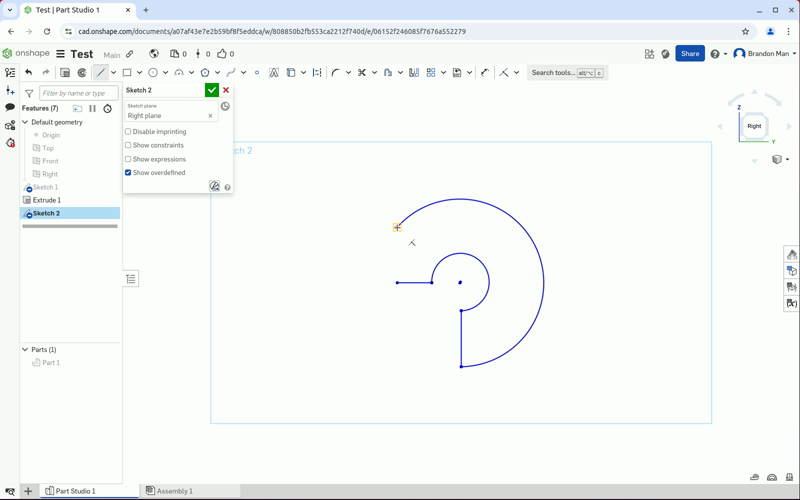
click(397, 227)
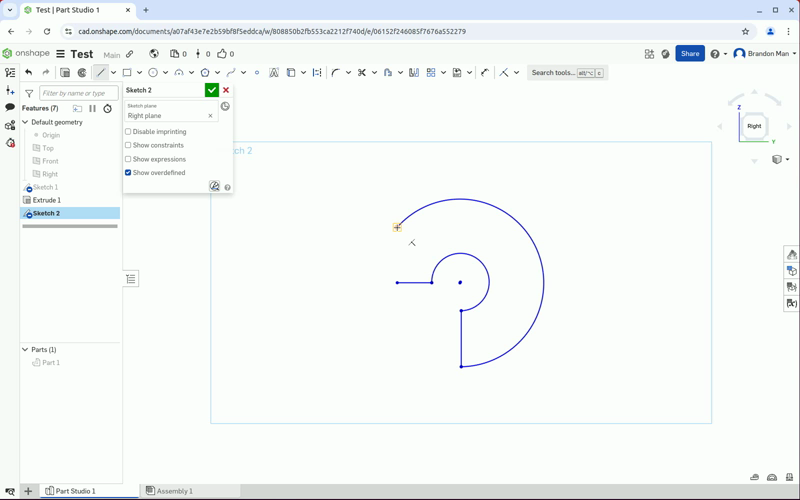
mouse_move(427, 227)
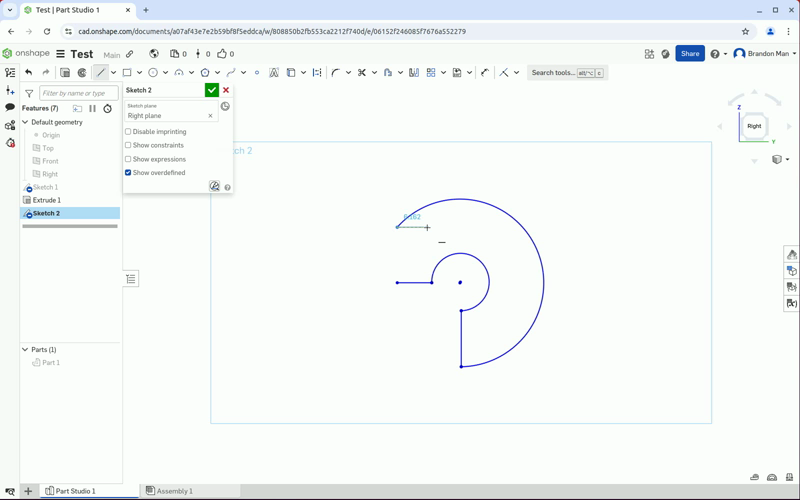
key_down(shift)
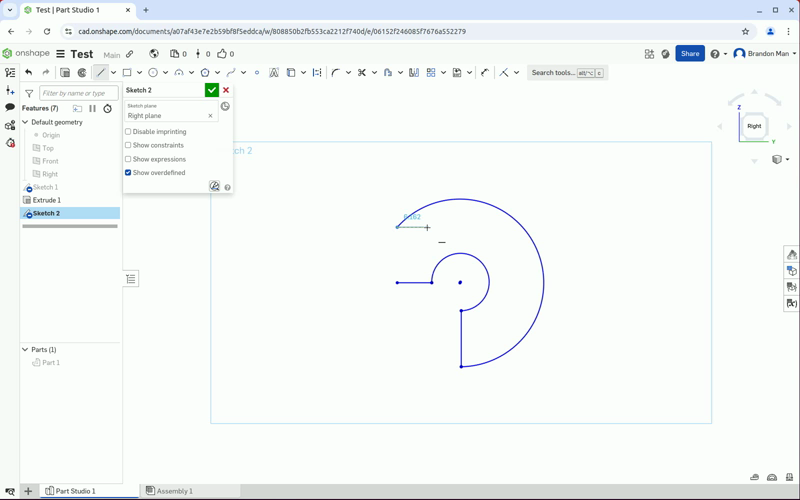
mouse_move(397, 282)
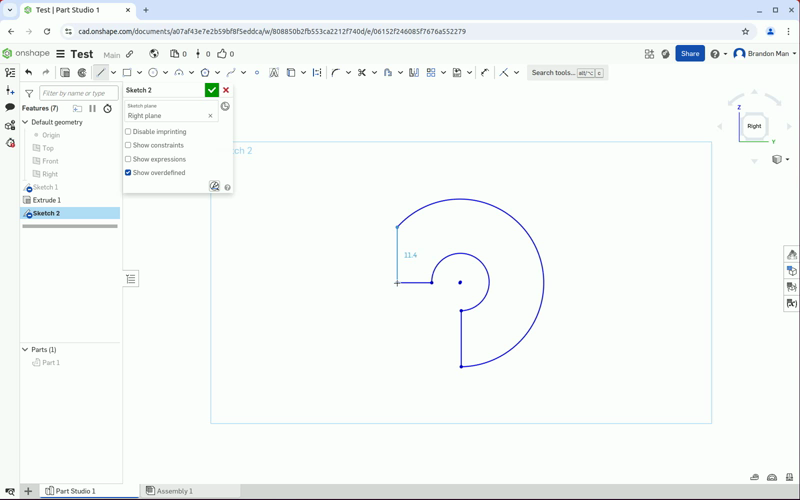
key_up(shift)
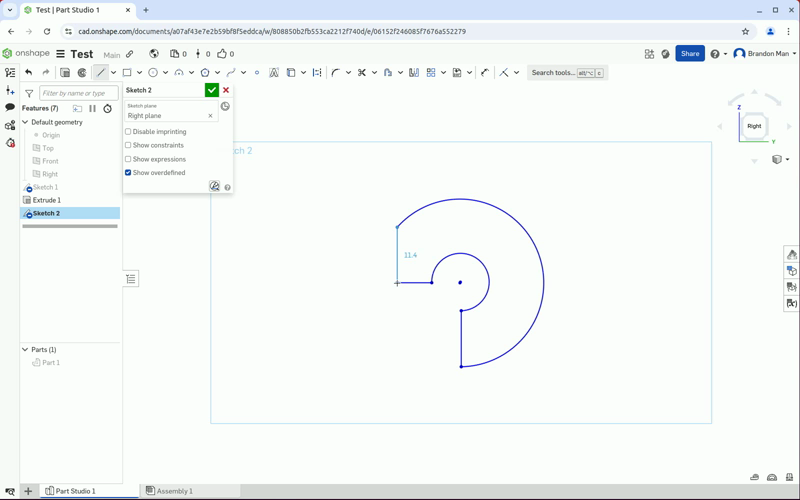
click(397, 282)
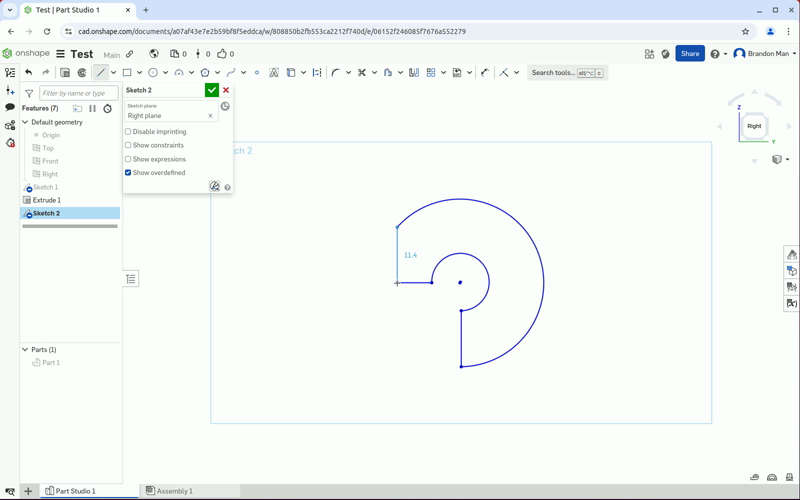
key(esc)
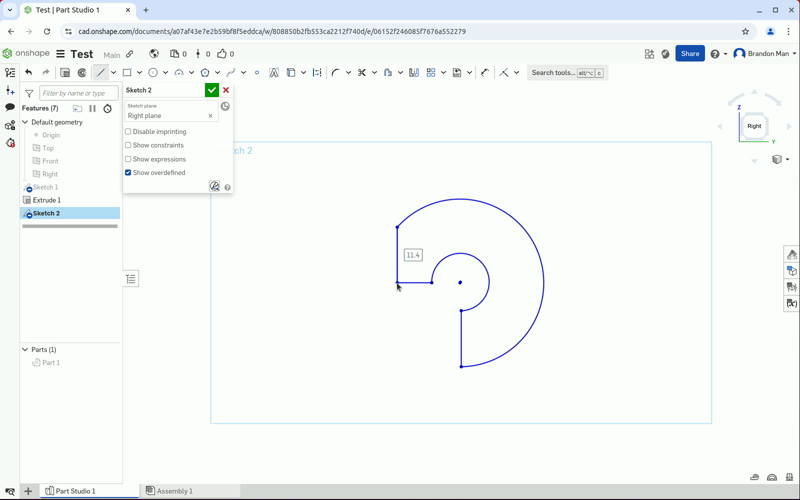
mouse_move(471, 334)
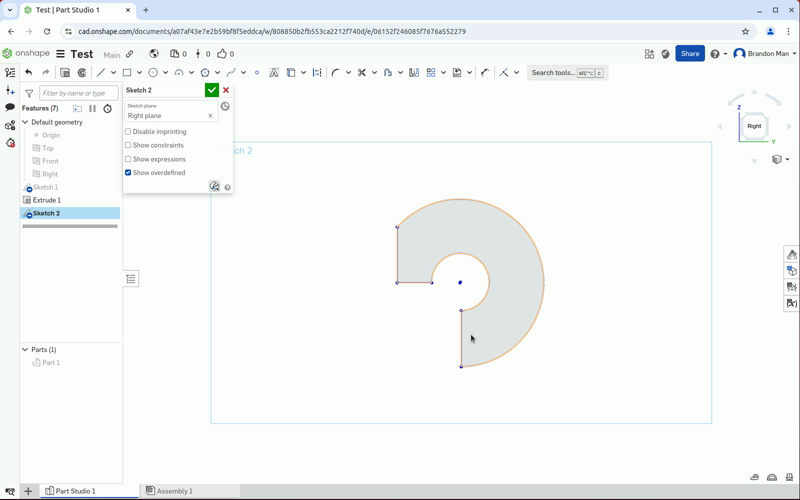
click(471, 334)
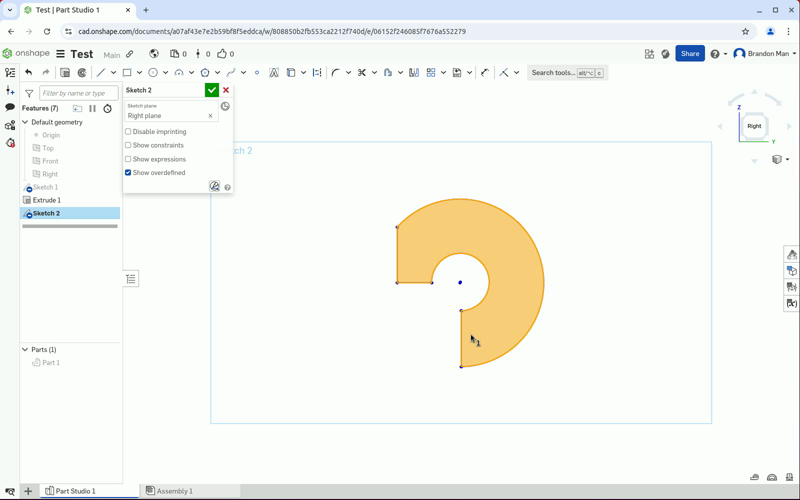
mouse_move(73, 352)
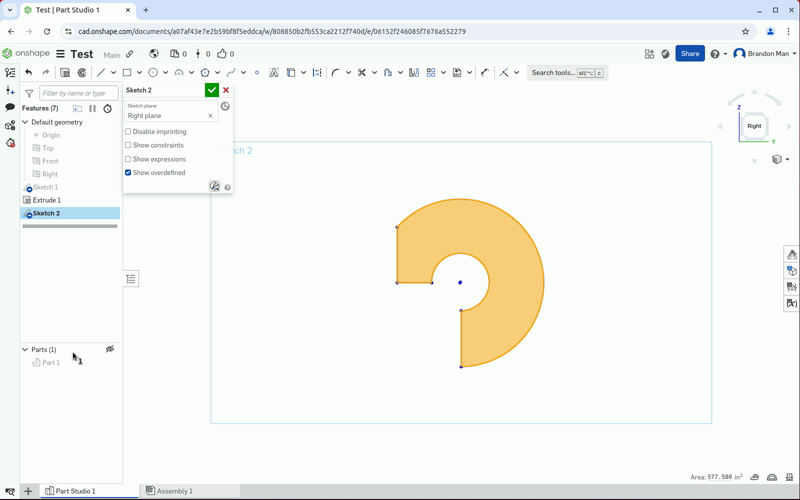
key(shift+y)
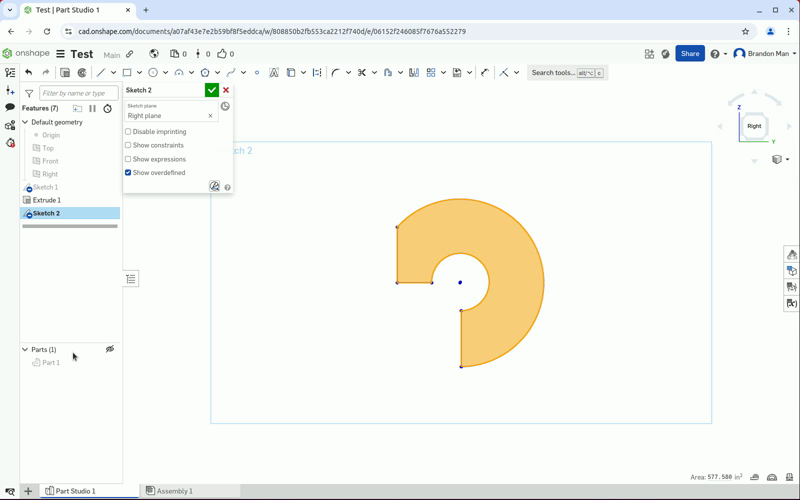
key(shift+e)
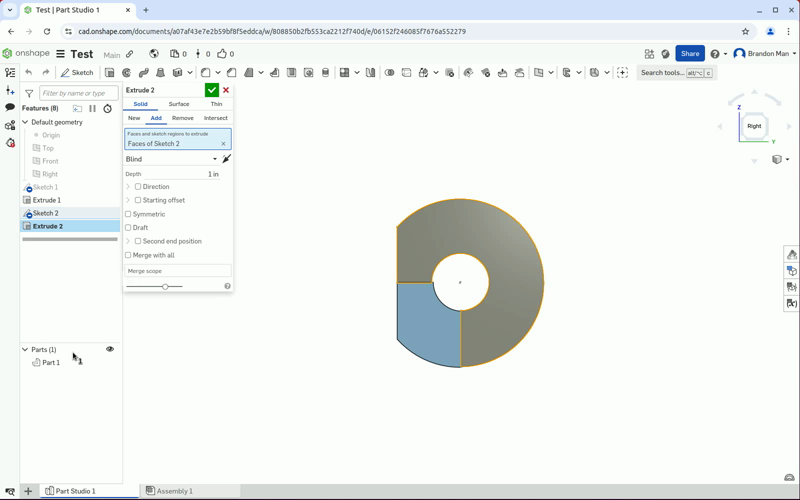
mouse_move(143, 106)
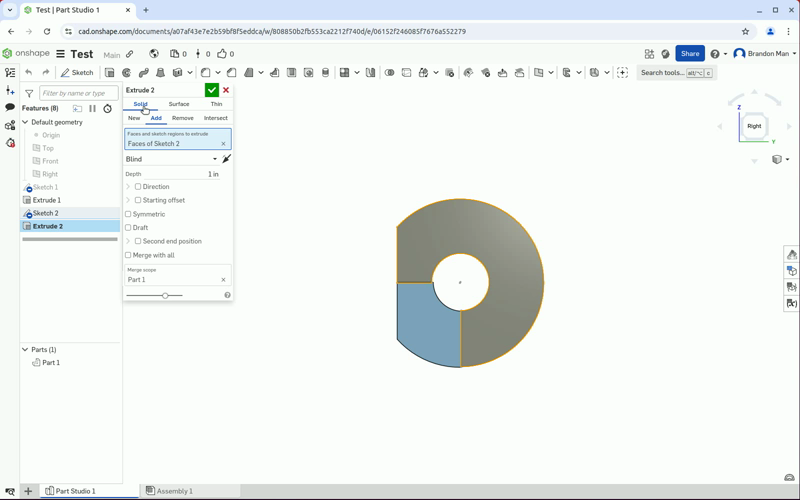
click(143, 106)
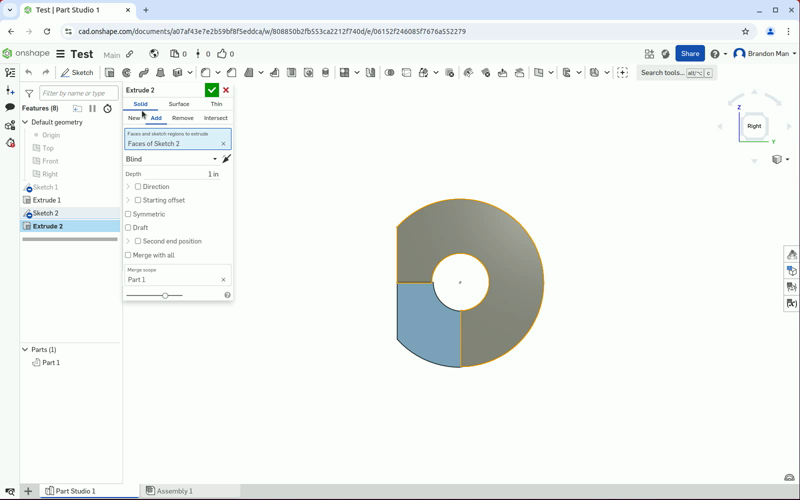
mouse_move(137, 120)
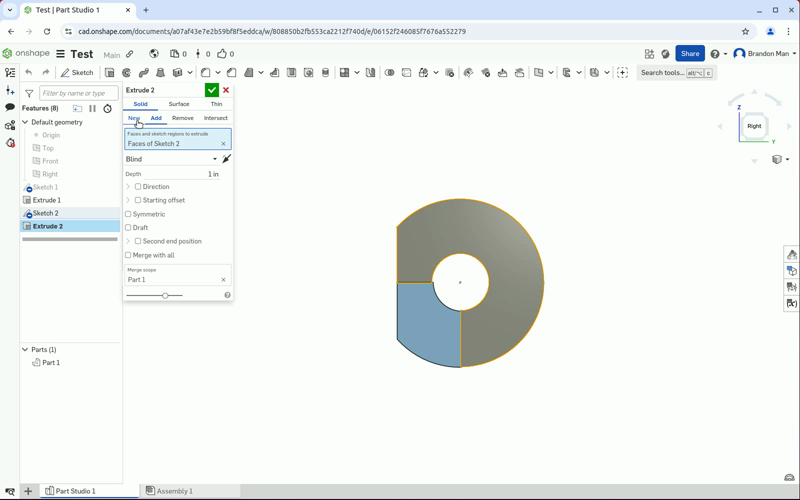
click(137, 120)
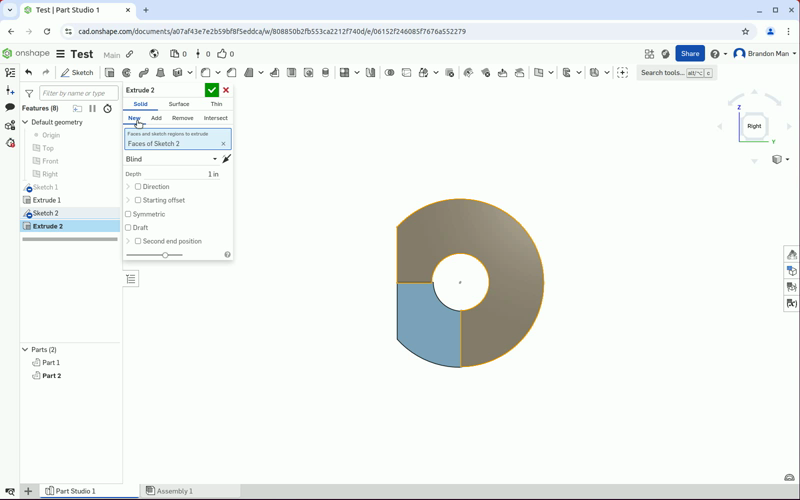
key(tab, 4)
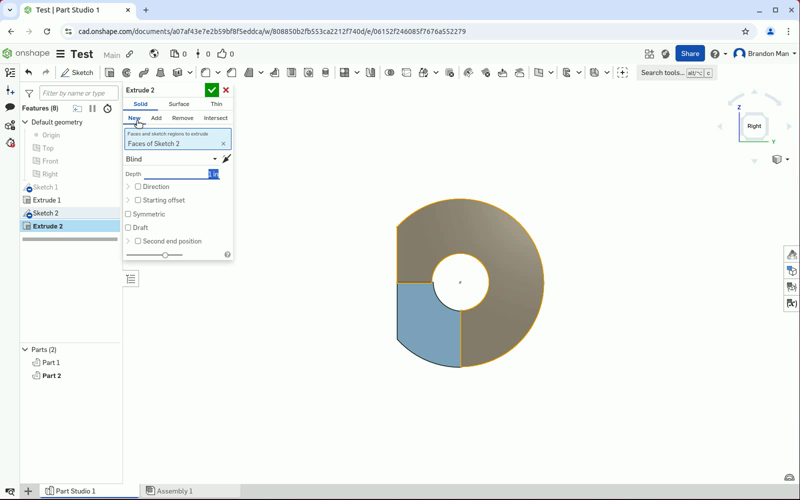
text(23.108)
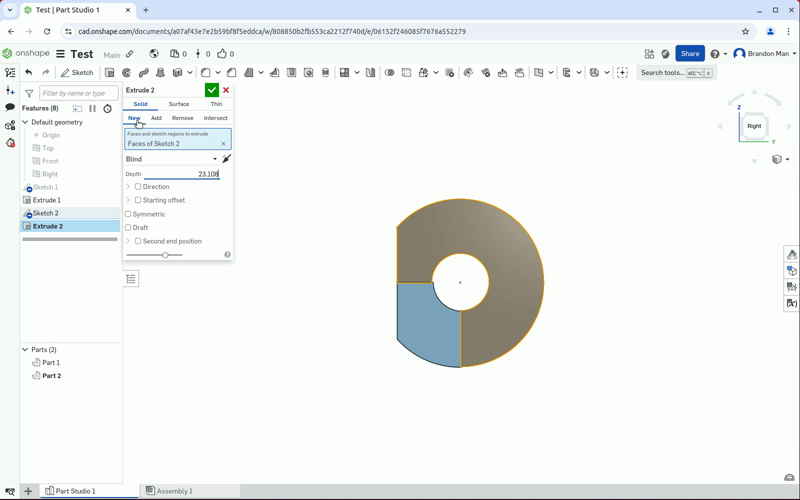
key(enter)
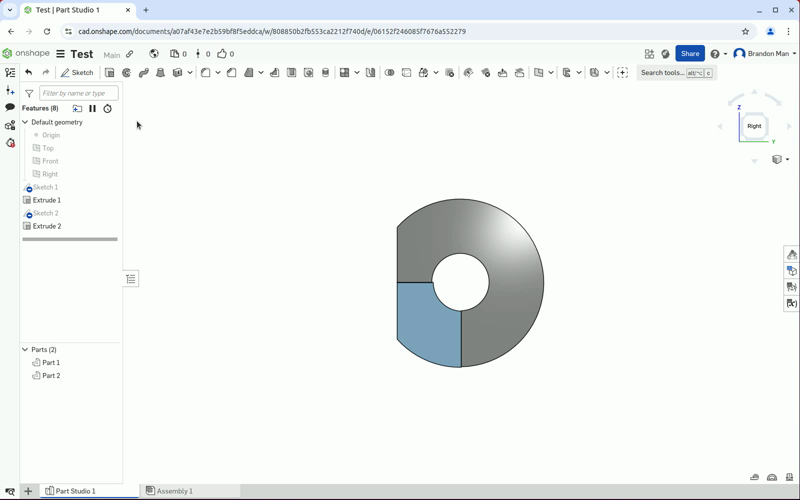
key(shift+h)
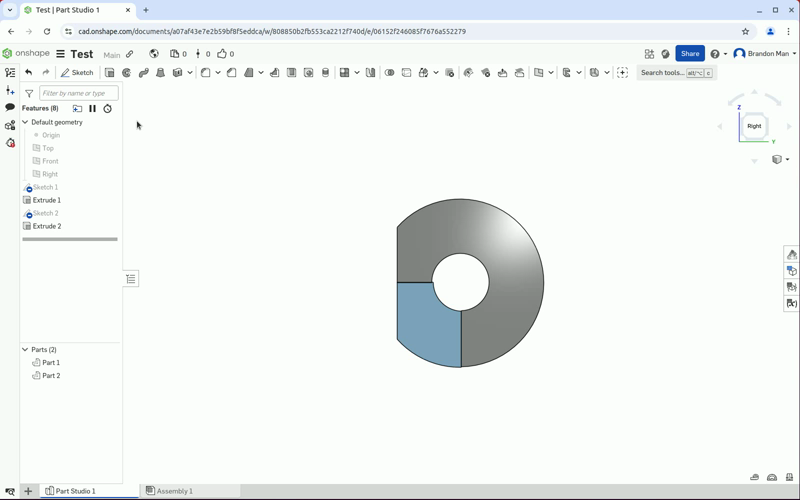
key(shift+h)
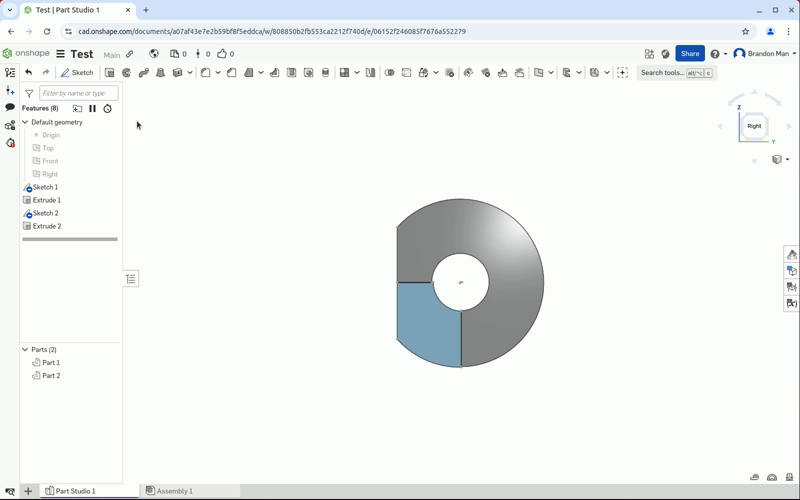
key(shift+7)
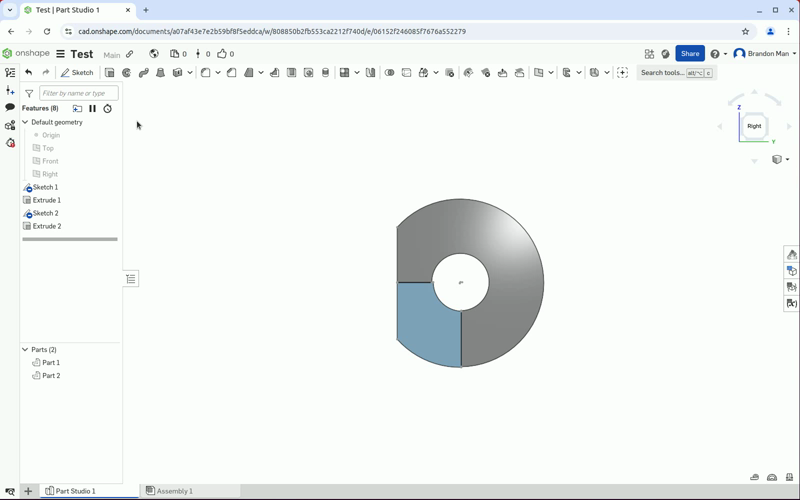
key(right, 2)
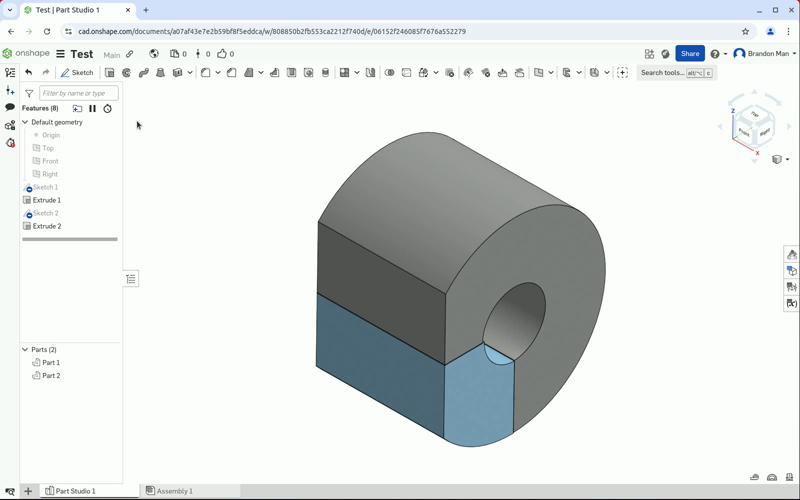
key(down, 2)
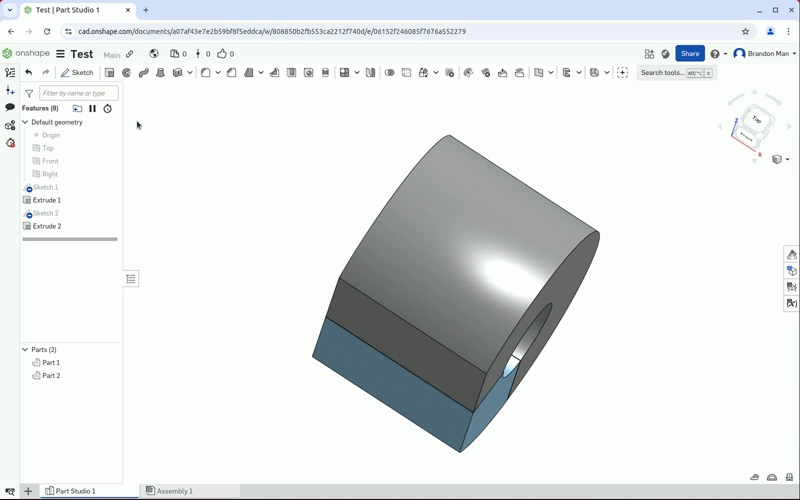
key(up, 2)
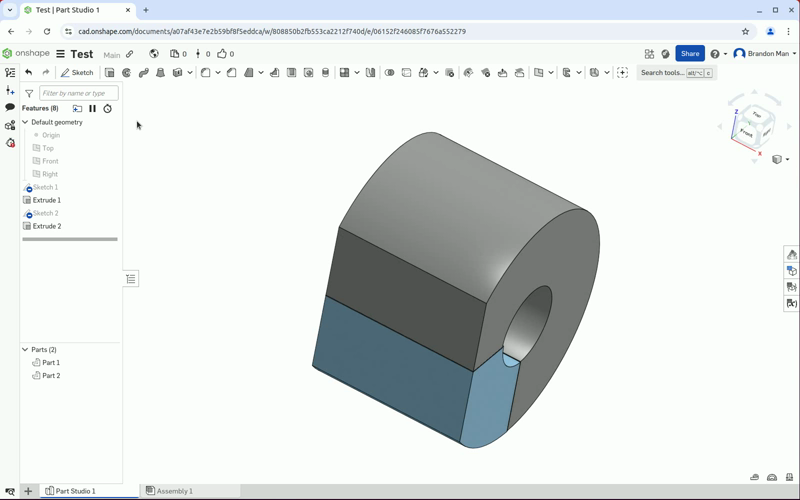
key(left, 2)
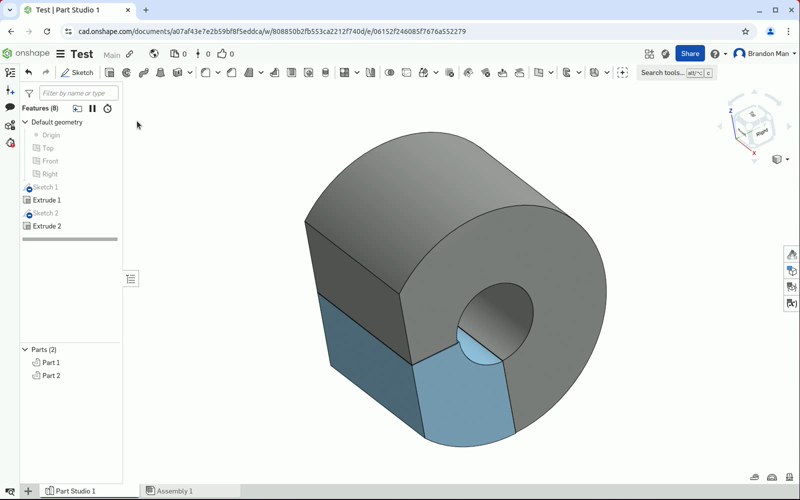
mouse_move(73, 189)
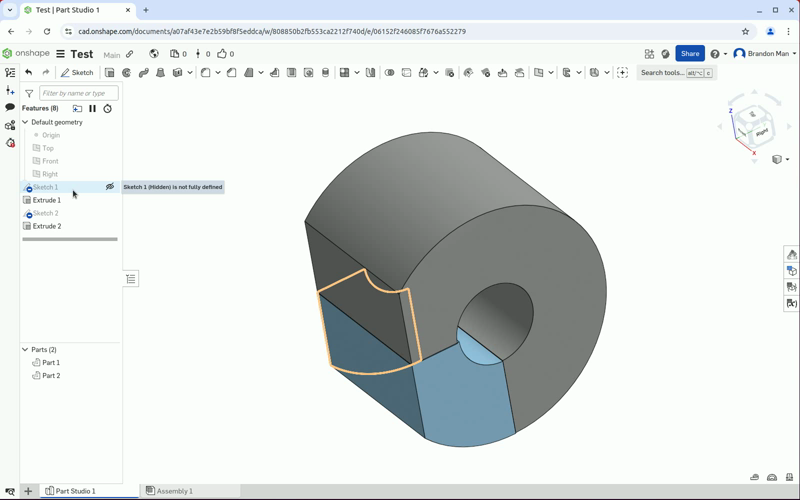
click(73, 189)